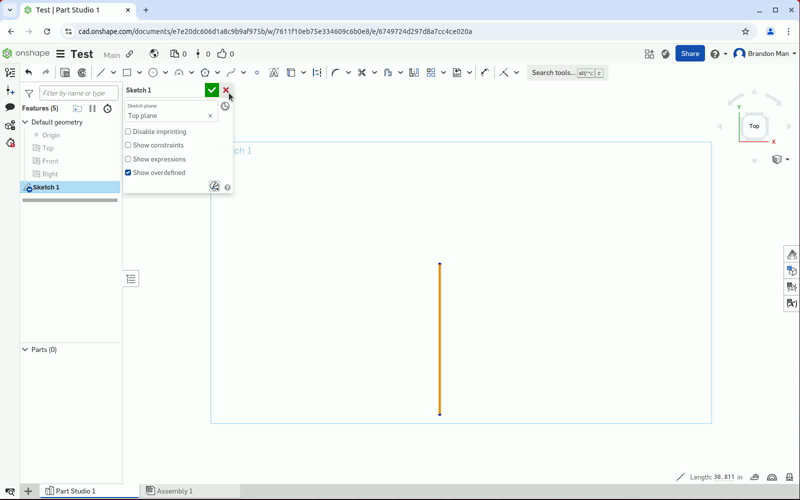
key(shift+h)
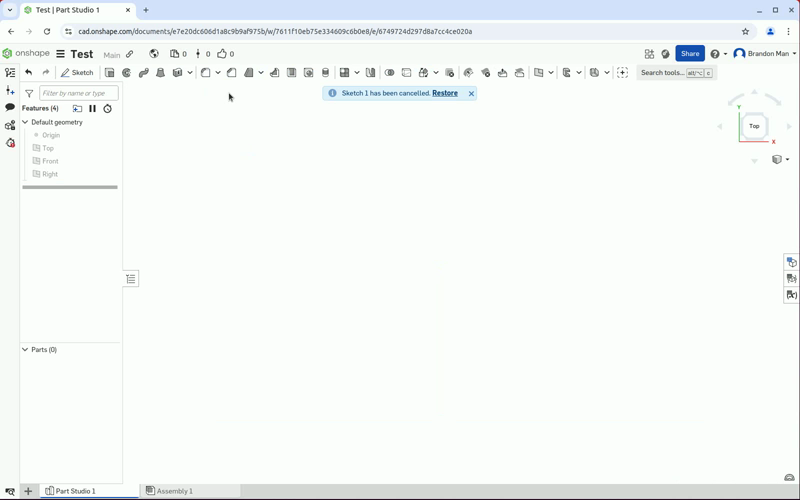
mouse_move(73, 352)
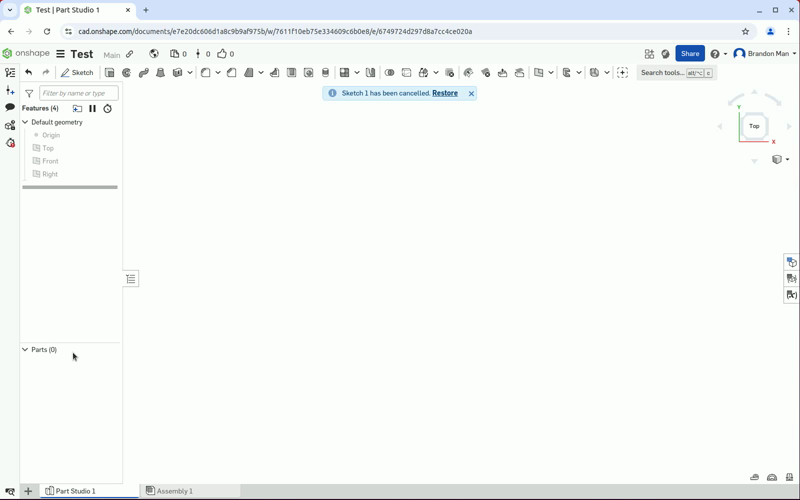
key(y)
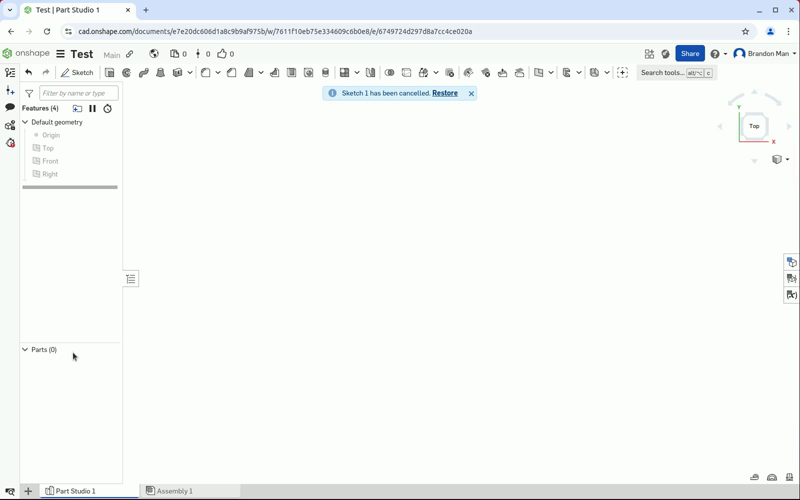
key(shift+p)
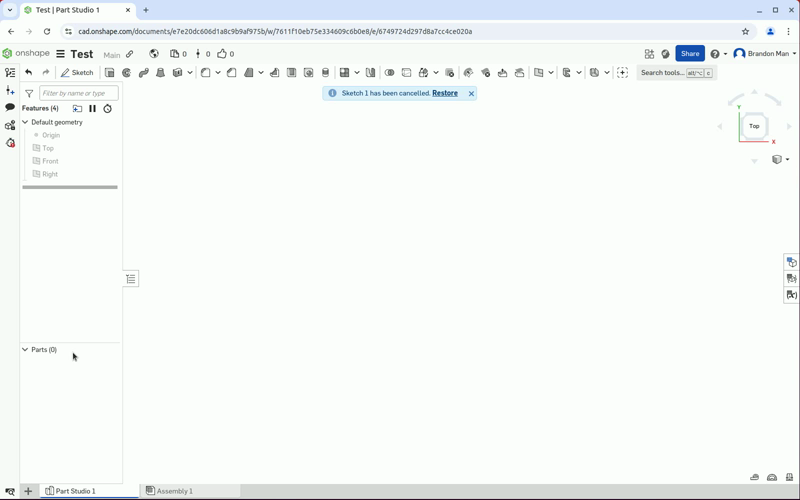
key(space)
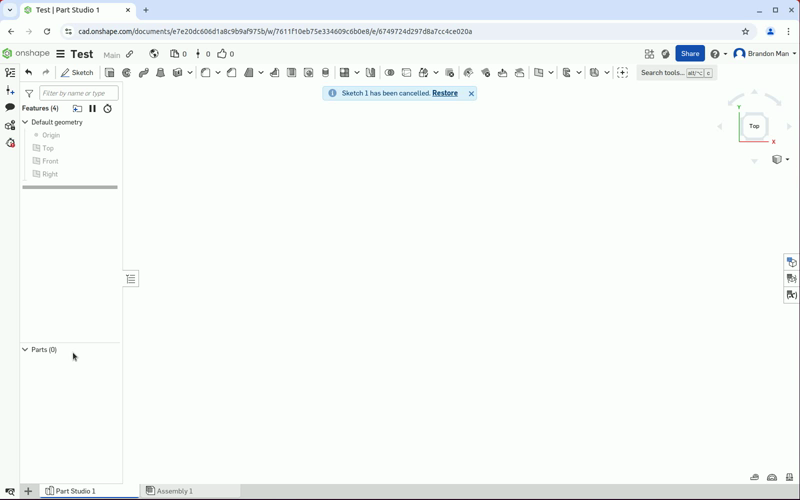
key_down(shift)
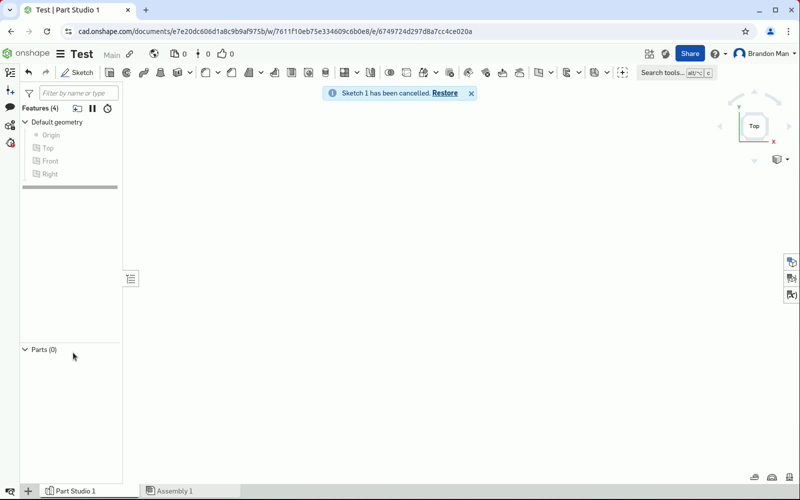
key(up)
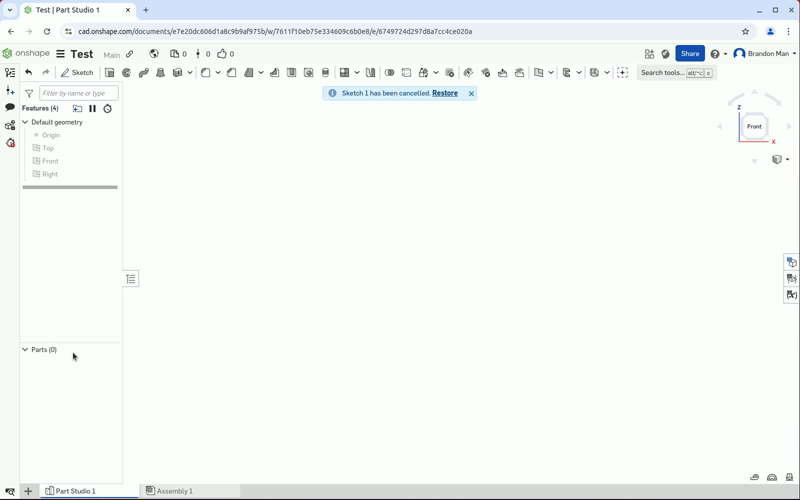
key_up(shift)
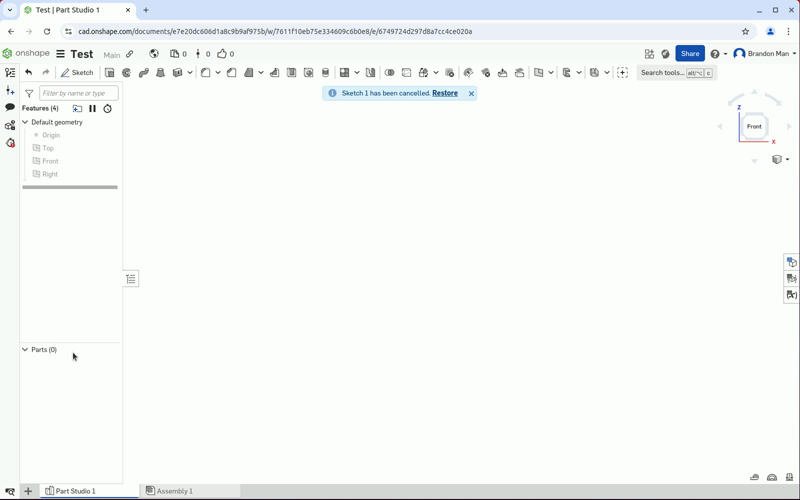
mouse_move(73, 352)
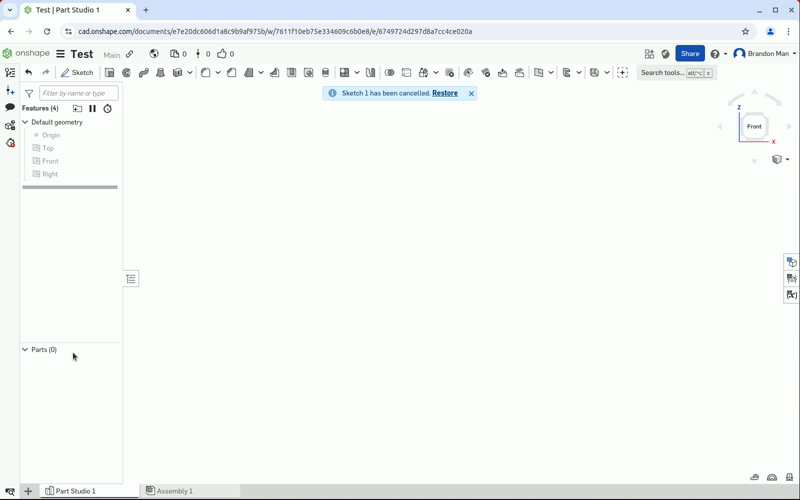
key(shift+y)
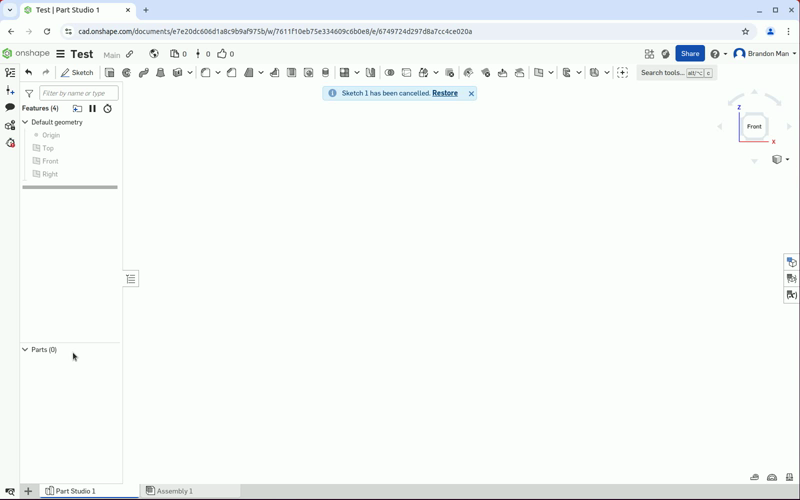
key(shift+s)
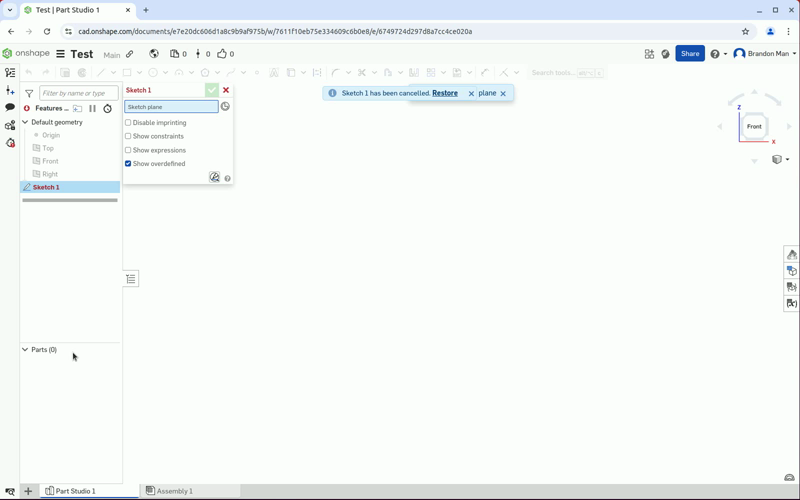
mouse_move(73, 163)
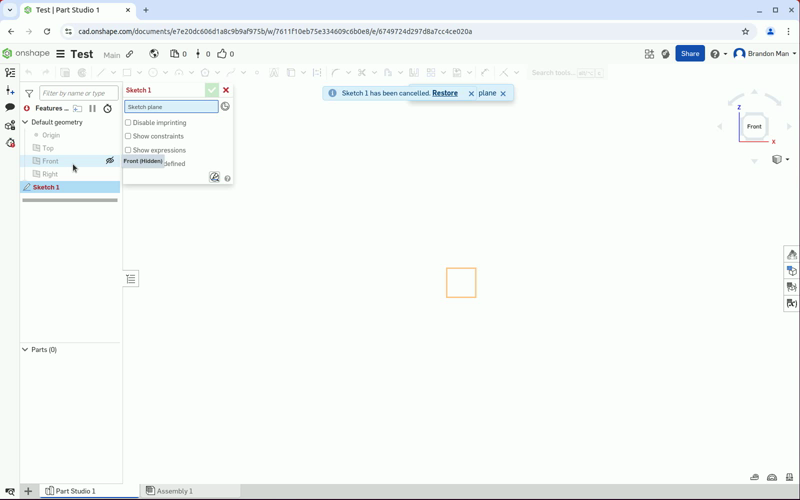
click(73, 163)
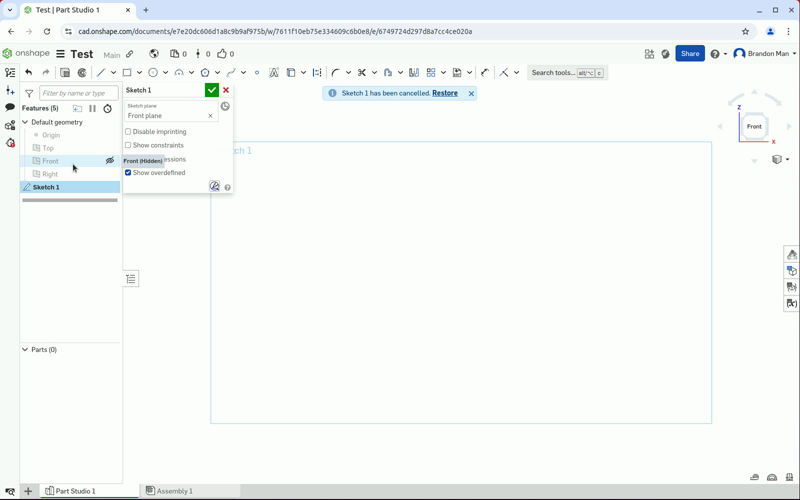
mouse_move(73, 352)
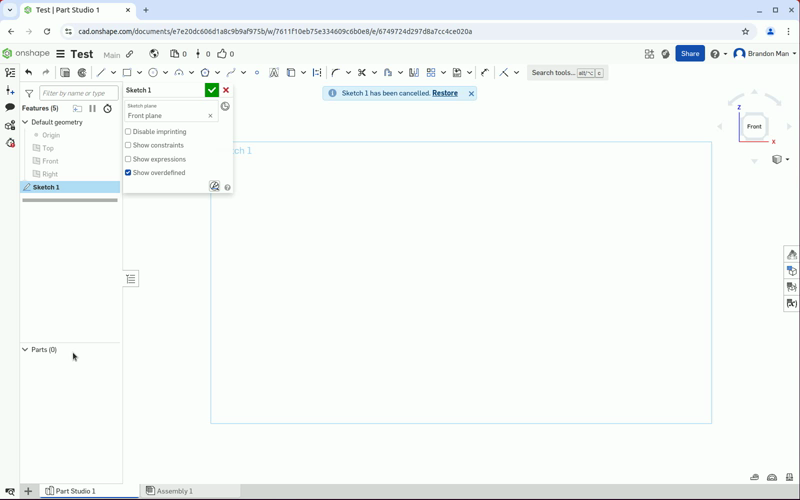
key(y)
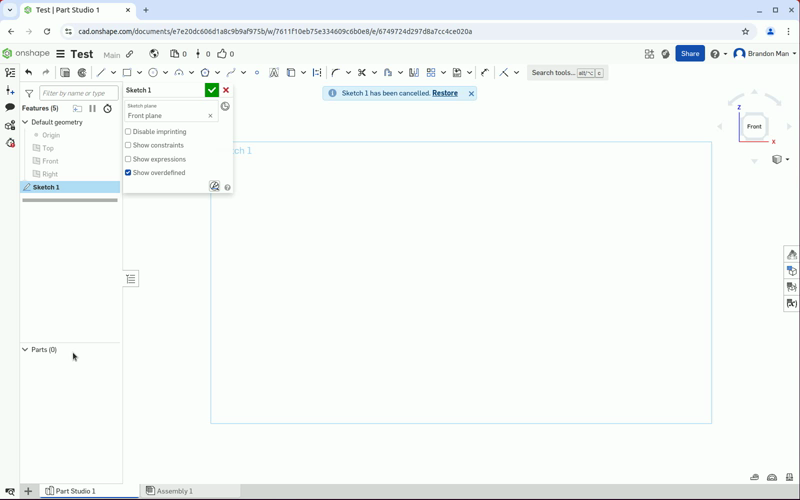
key(l)
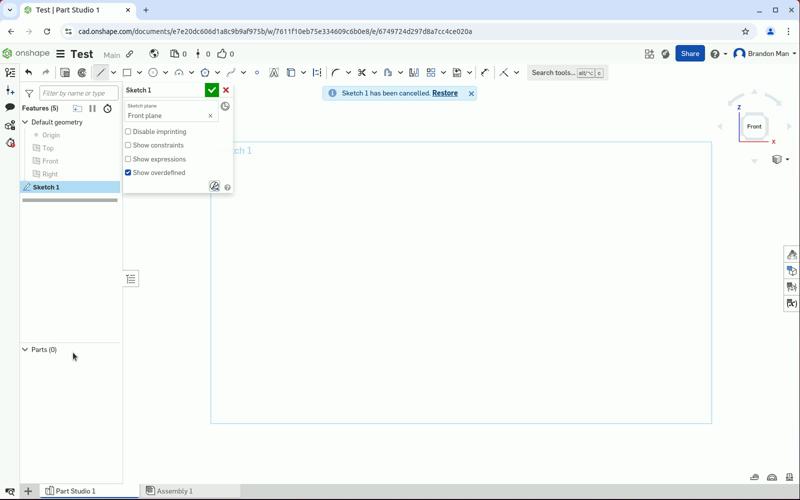
key_down(shift)
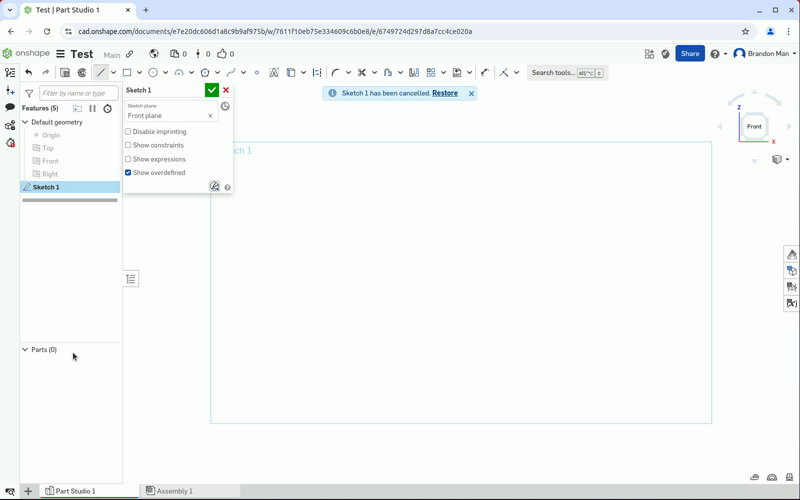
mouse_move(460, 282)
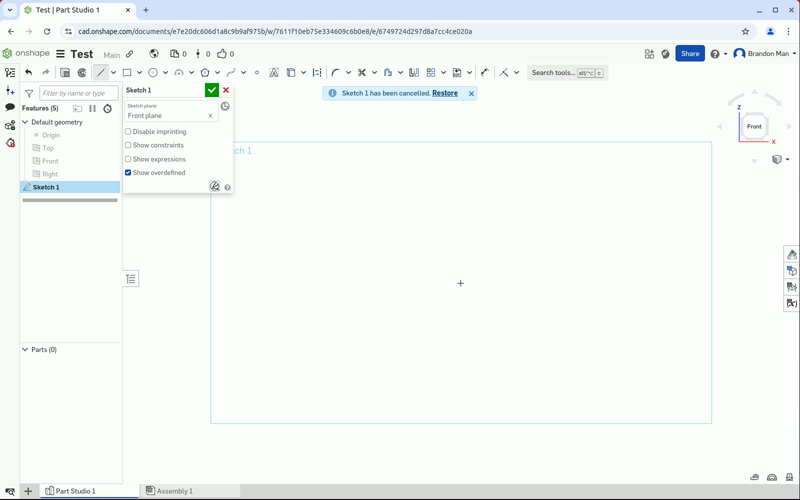
click(460, 282)
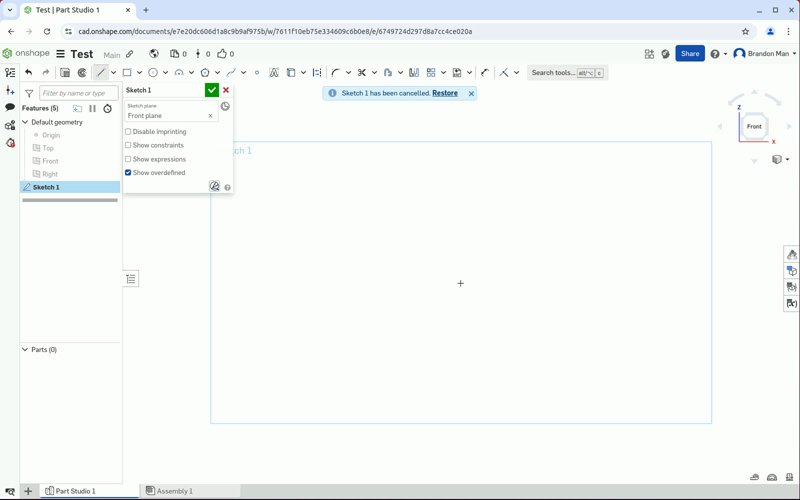
key_up(shift)
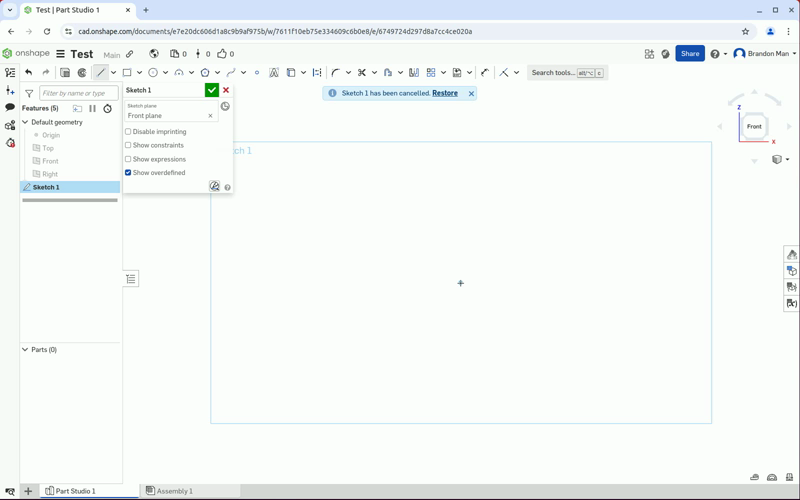
key_down(shift)
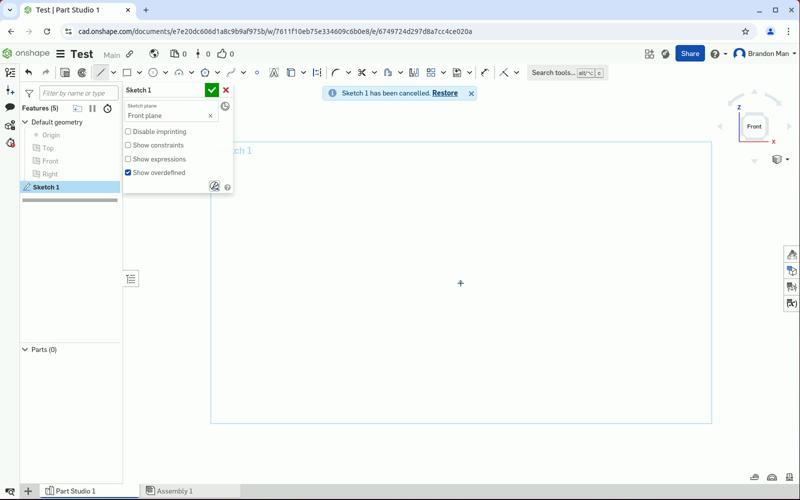
mouse_move(490, 282)
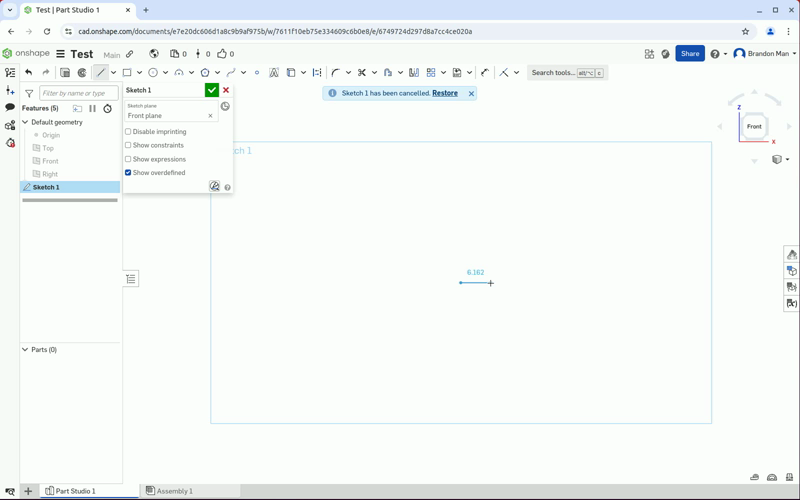
mouse_move(517, 282)
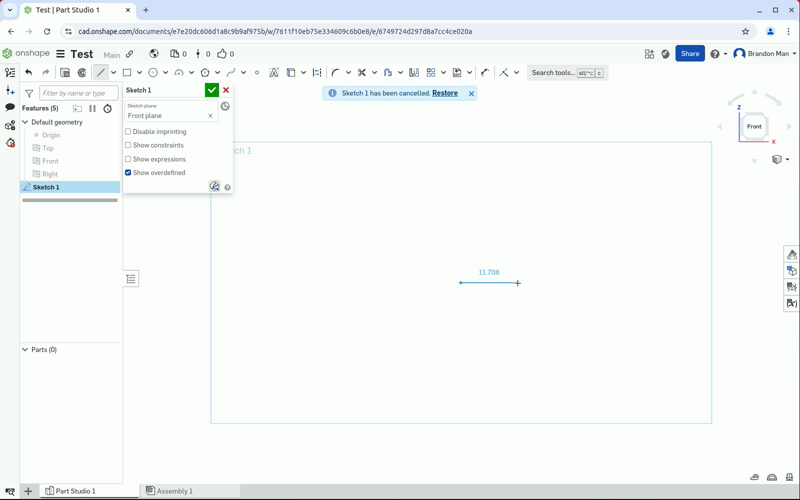
click(517, 282)
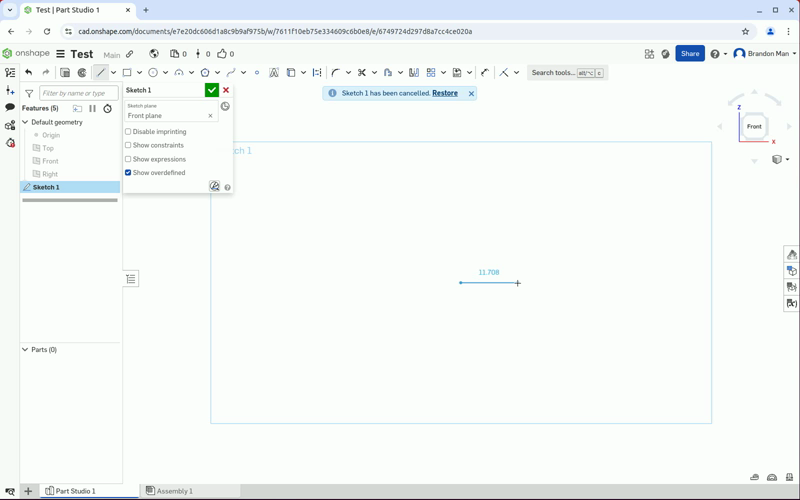
key_up(shift)
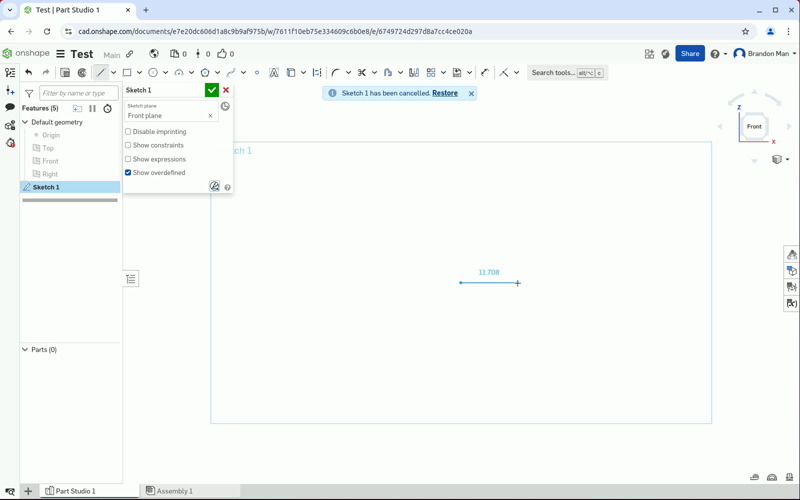
key_down(shift)
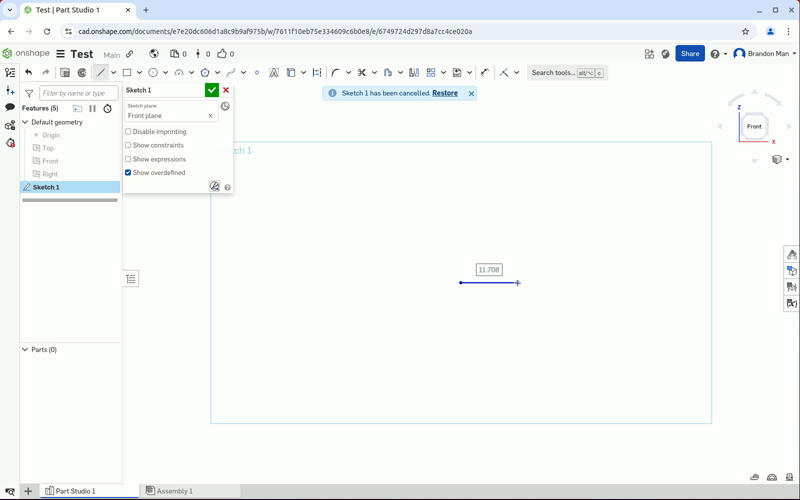
mouse_move(517, 170)
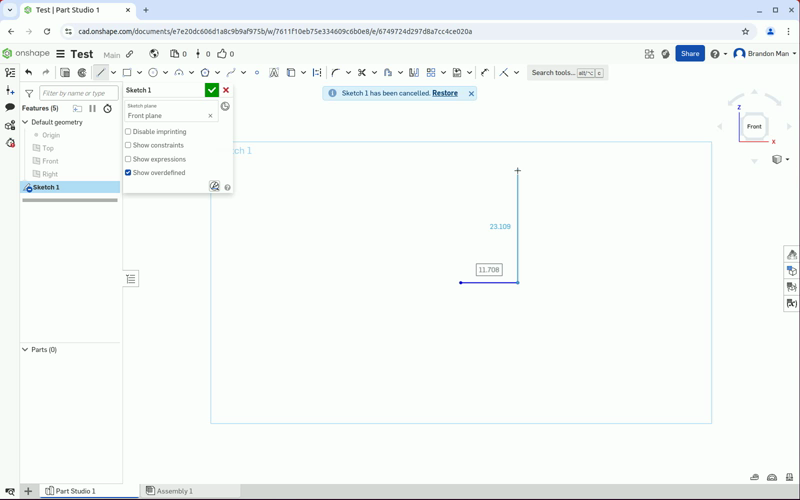
click(517, 170)
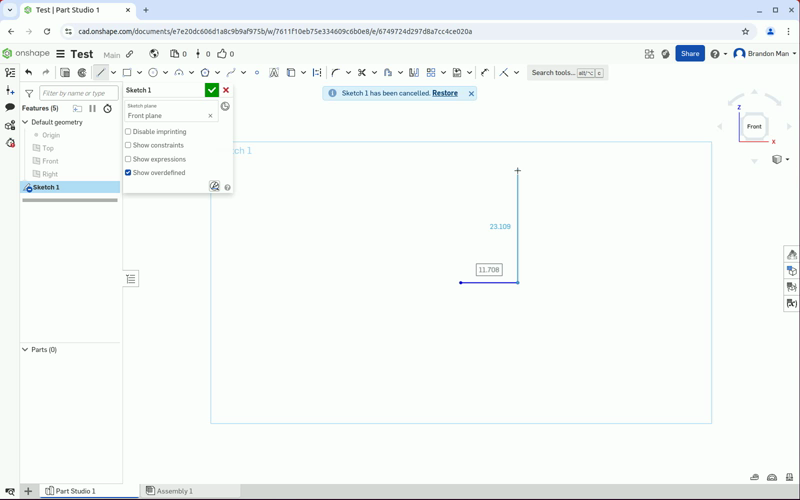
key_up(shift)
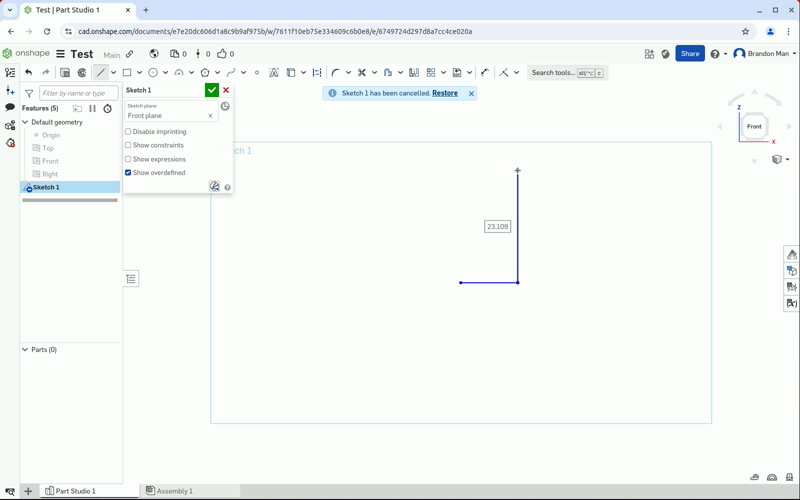
key_down(shift)
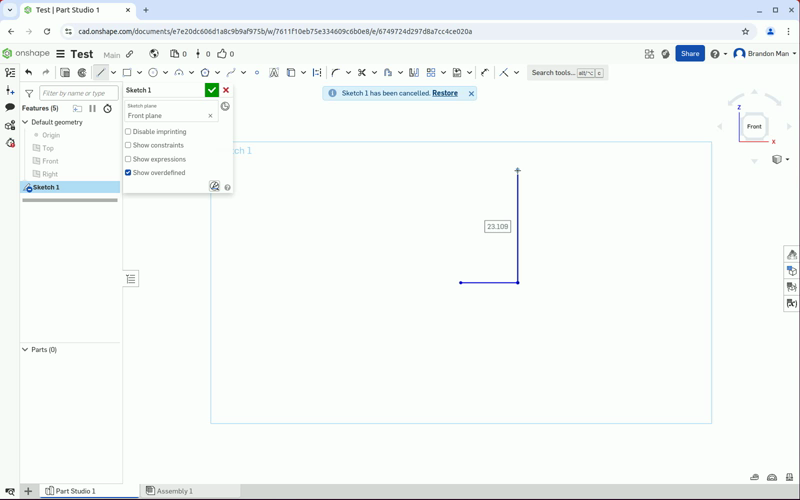
mouse_move(547, 170)
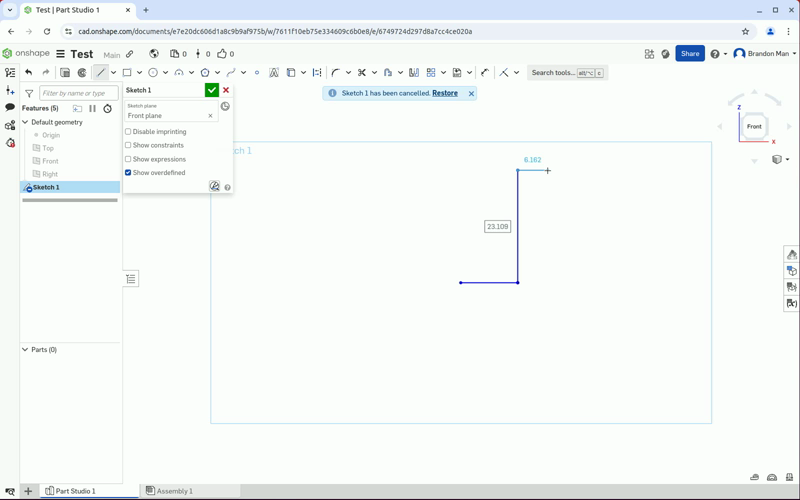
mouse_move(460, 170)
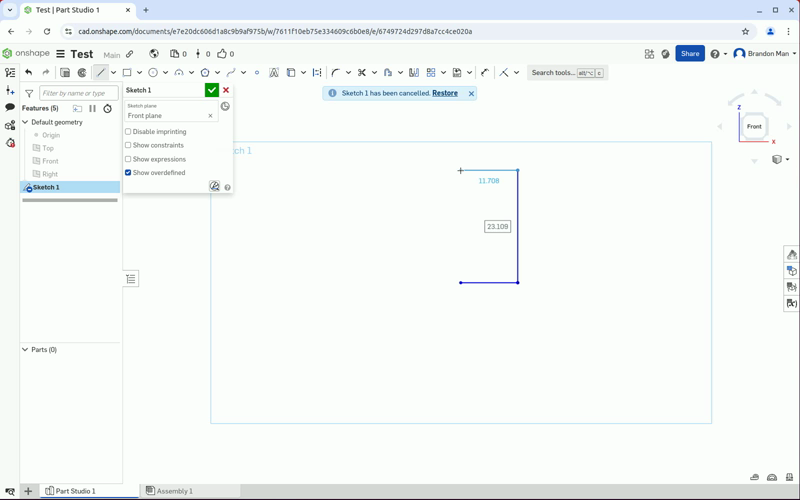
click(460, 170)
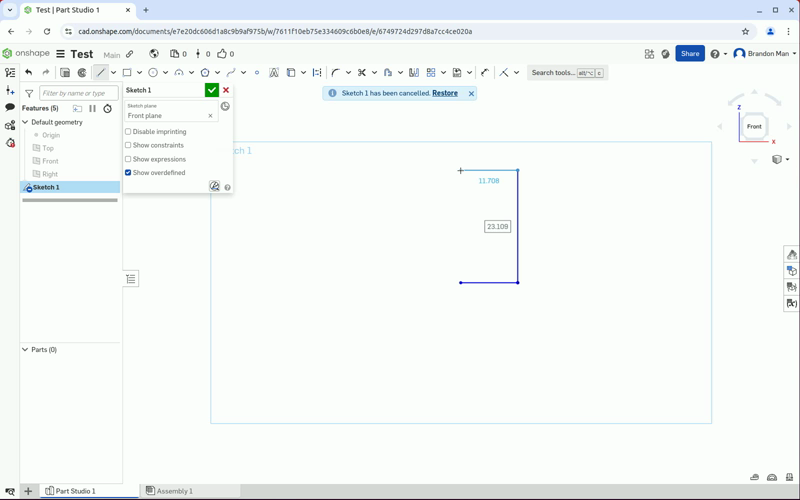
key_up(shift)
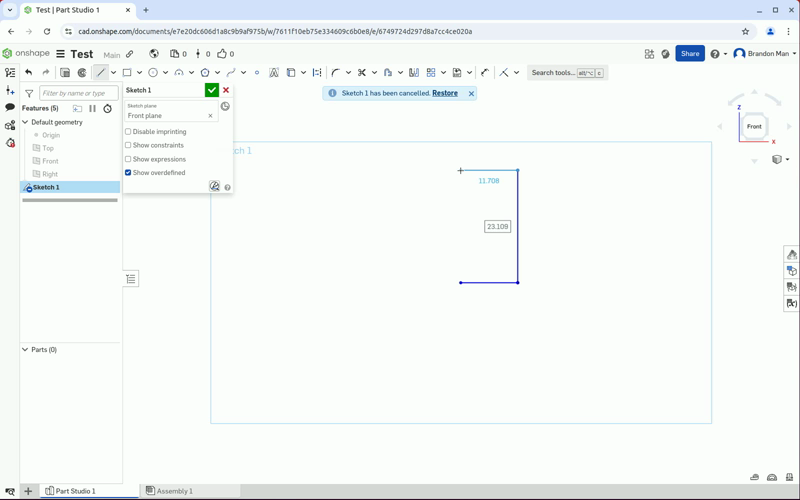
key_down(shift)
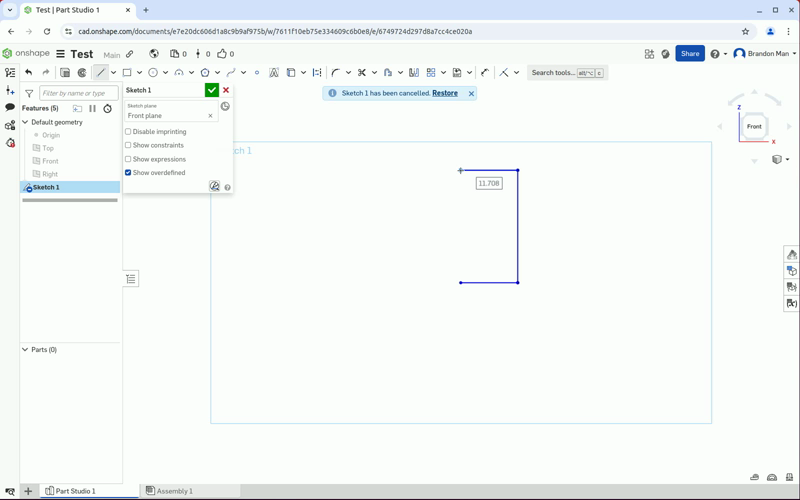
mouse_move(460, 282)
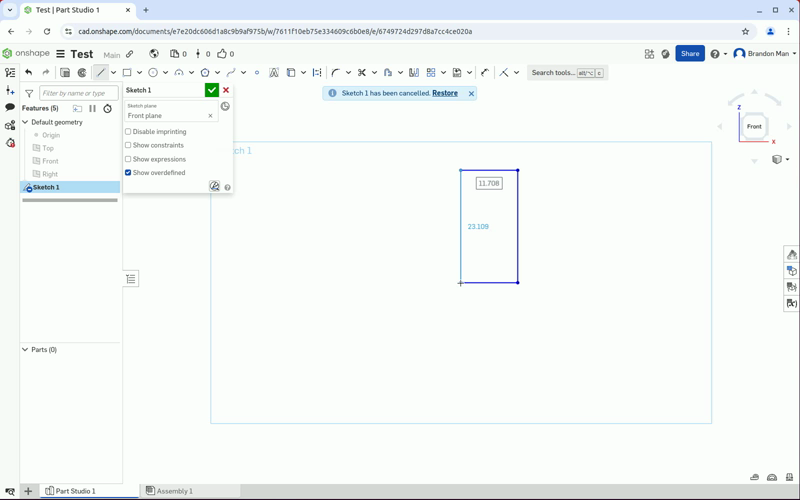
key_up(shift)
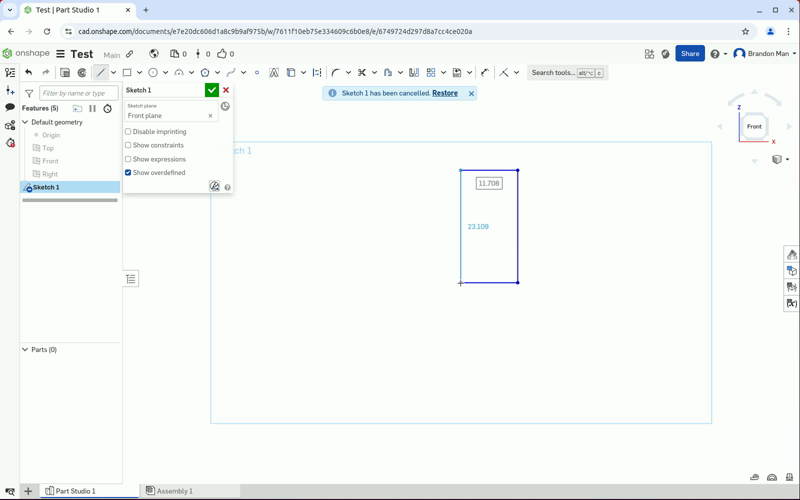
click(460, 282)
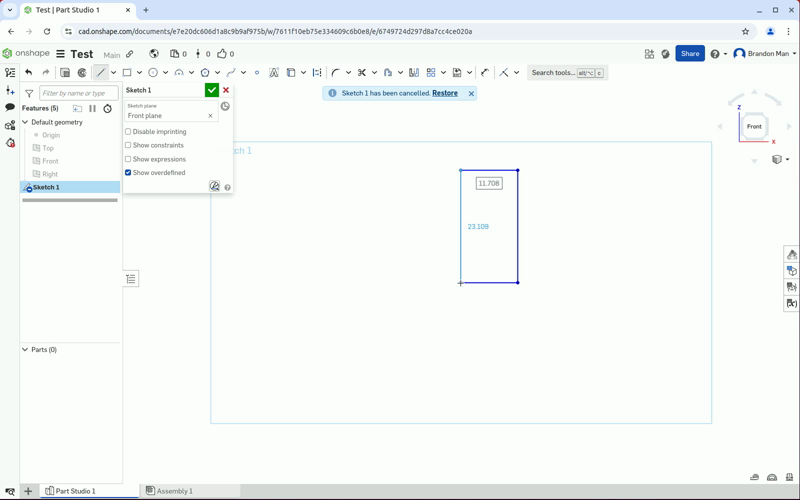
key(esc)
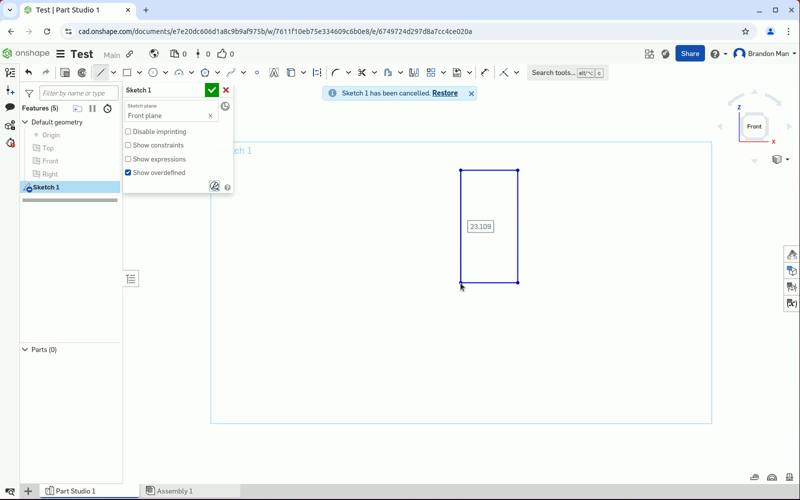
key(l)
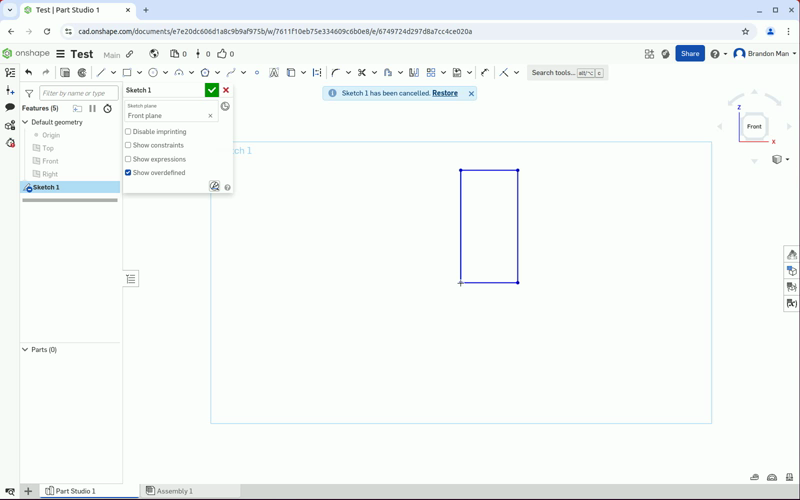
key_down(shift)
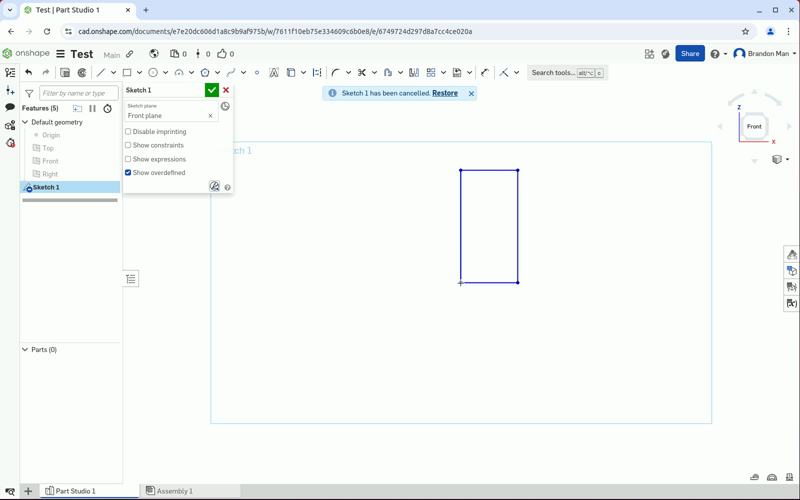
mouse_move(467, 275)
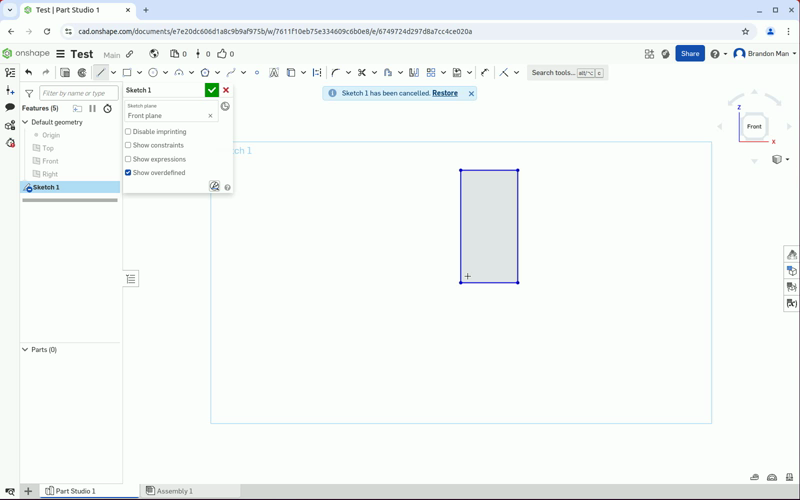
click(467, 275)
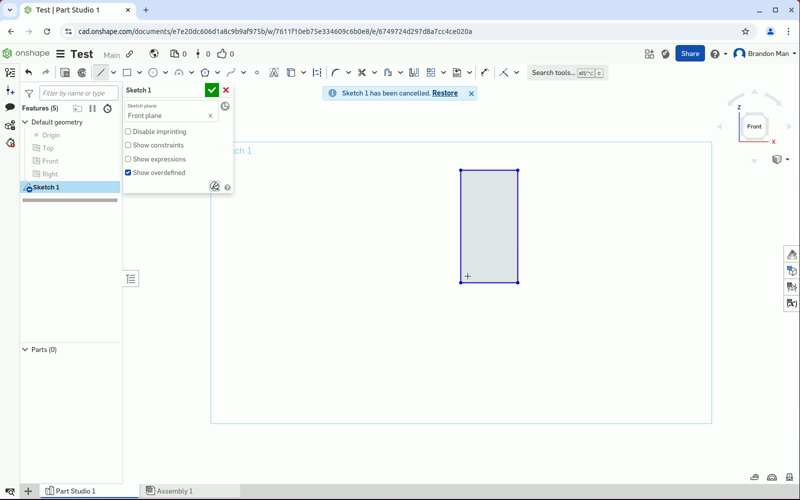
key_up(shift)
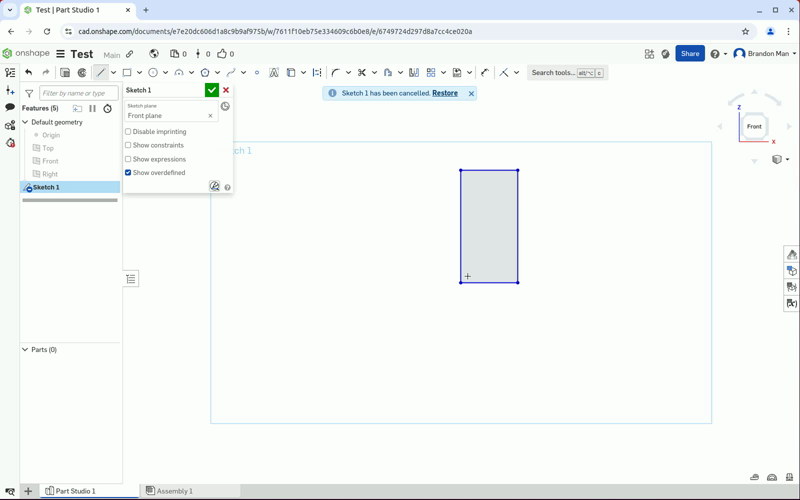
key_down(shift)
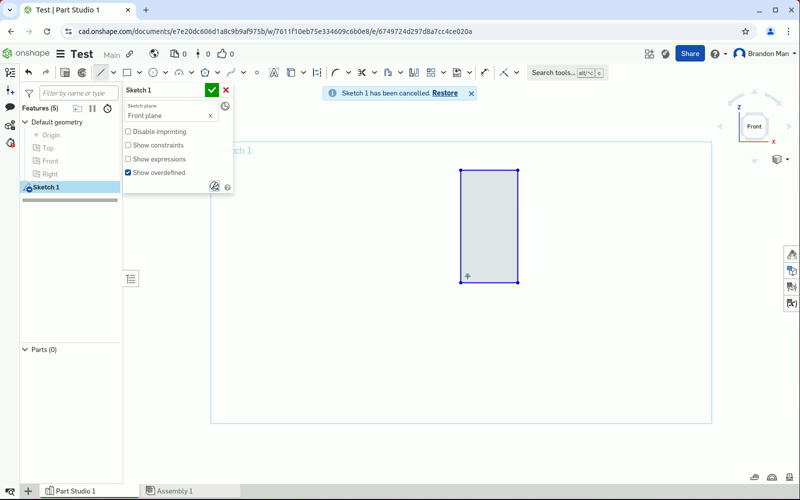
mouse_move(498, 275)
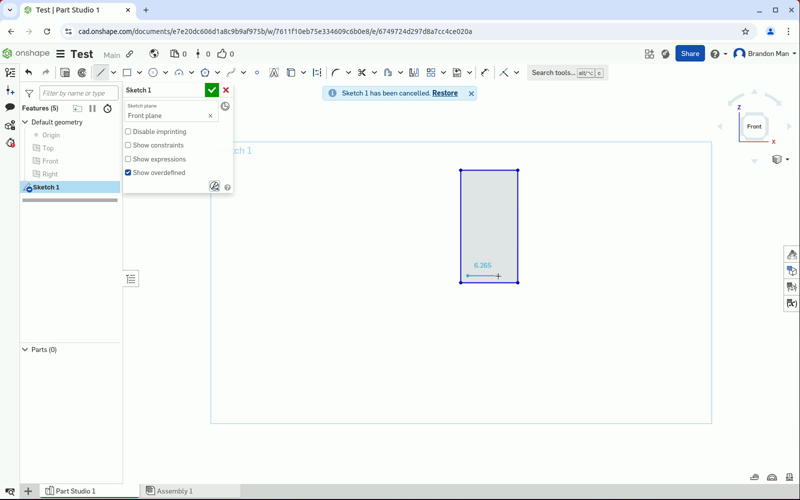
mouse_move(510, 275)
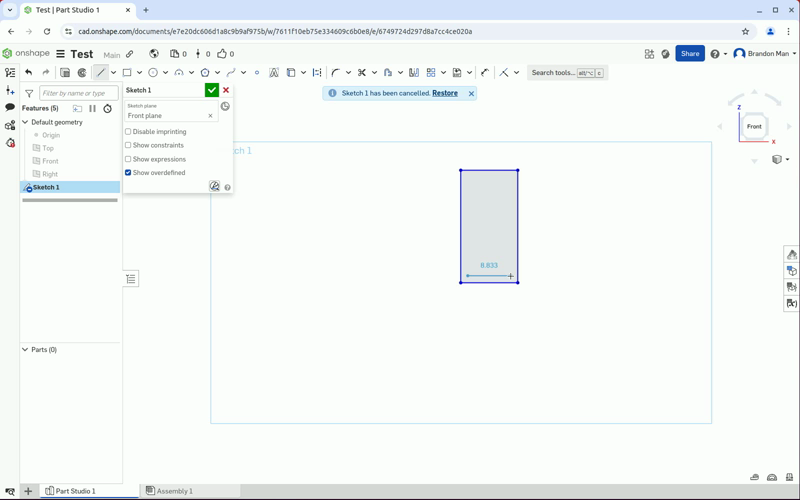
click(510, 275)
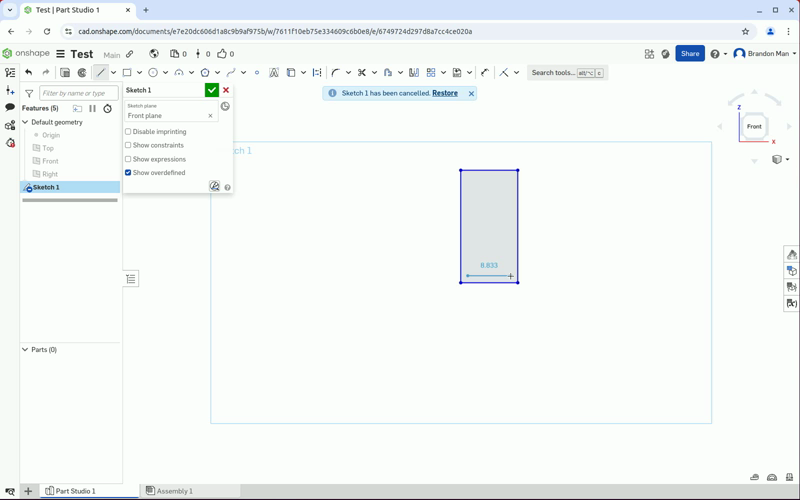
key_up(shift)
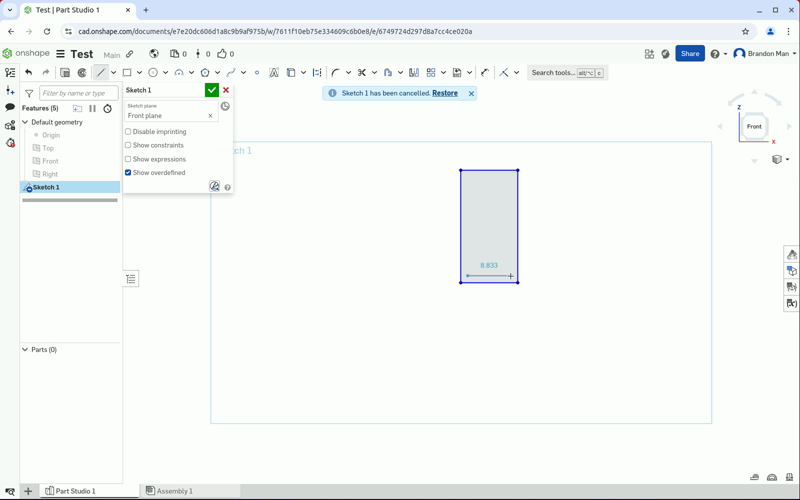
key_down(shift)
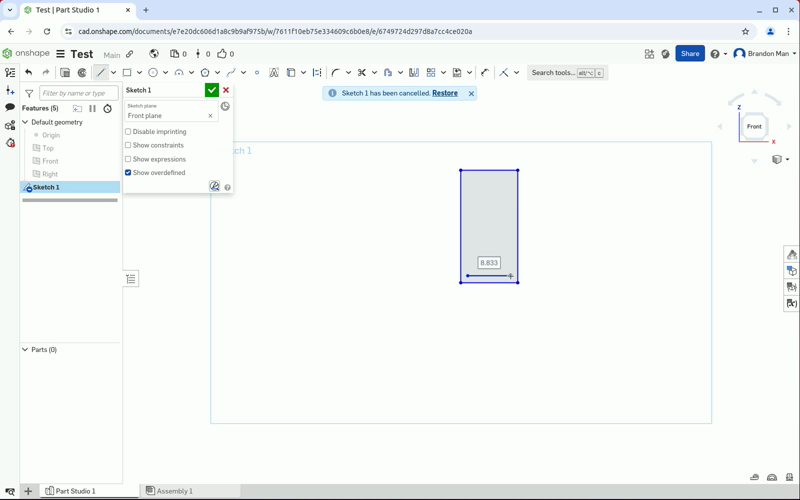
mouse_move(510, 177)
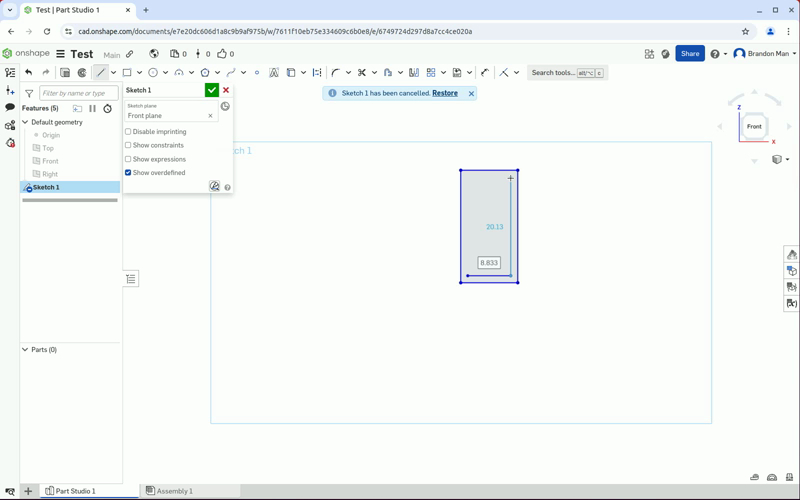
click(510, 177)
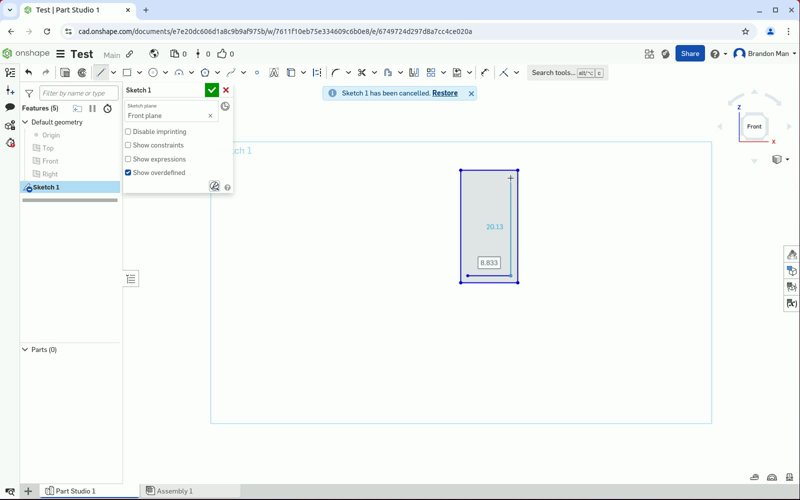
key_up(shift)
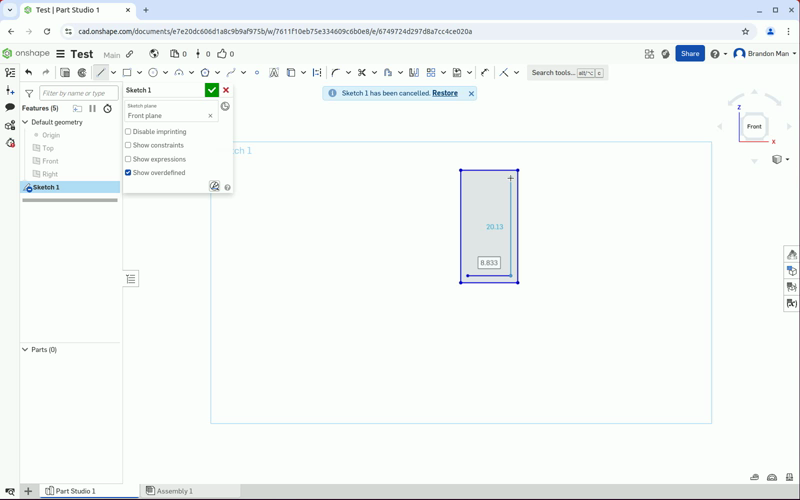
key_down(shift)
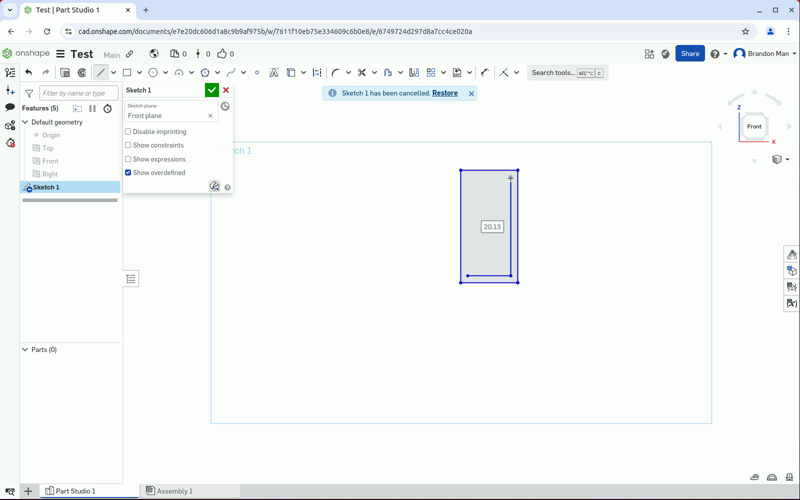
mouse_move(540, 177)
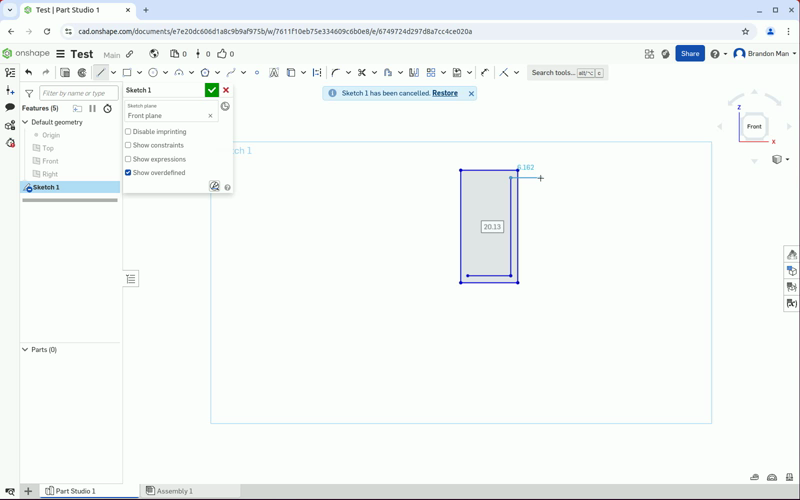
mouse_move(467, 177)
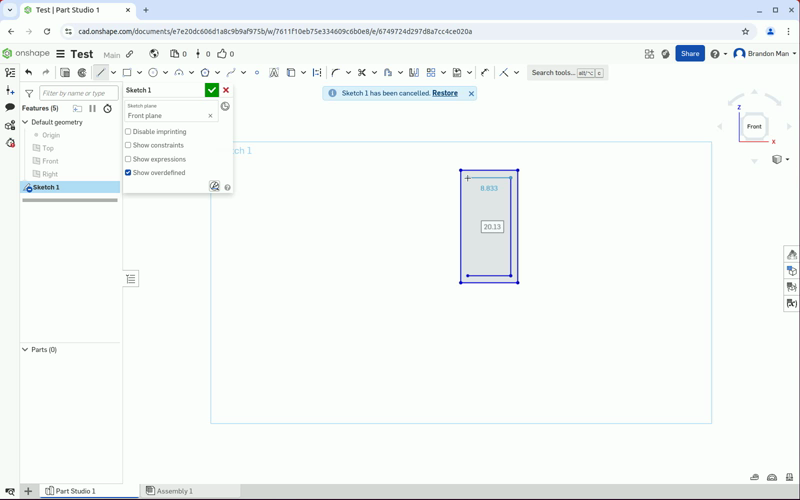
click(467, 177)
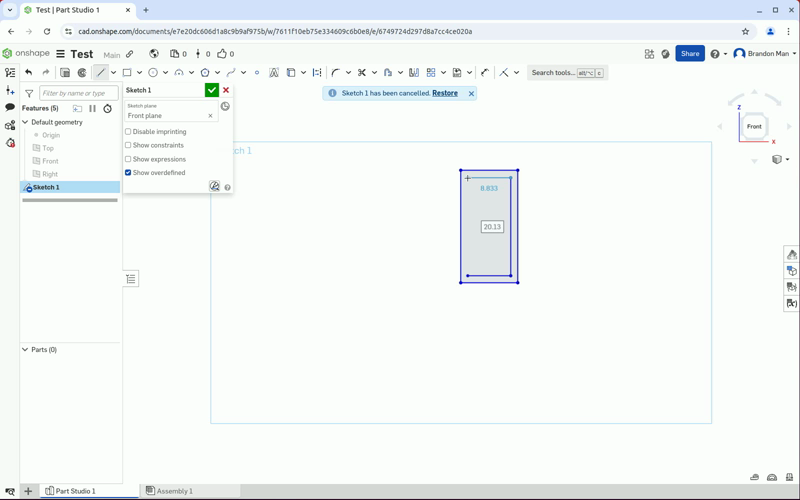
key_up(shift)
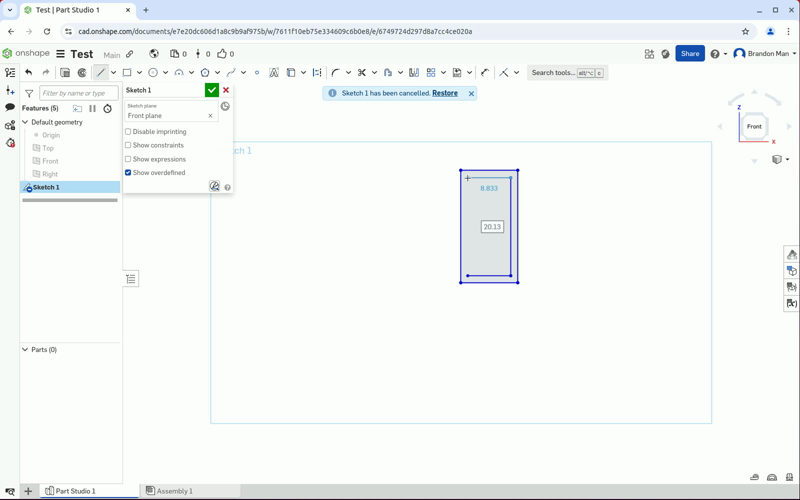
key_down(shift)
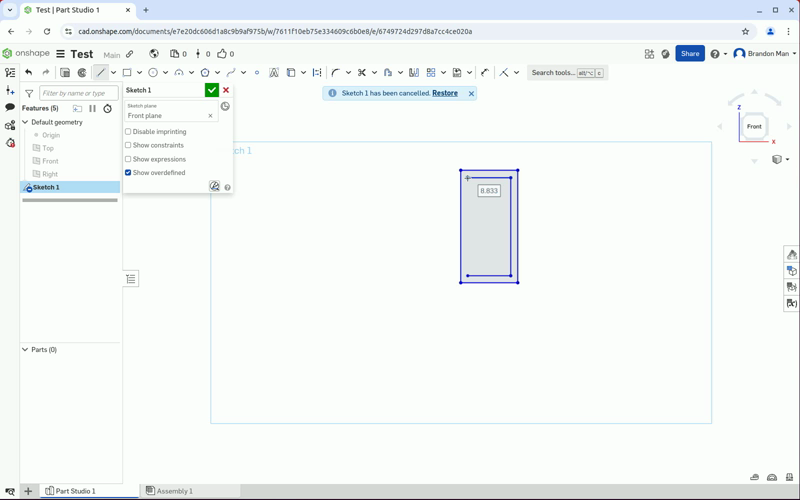
mouse_move(467, 275)
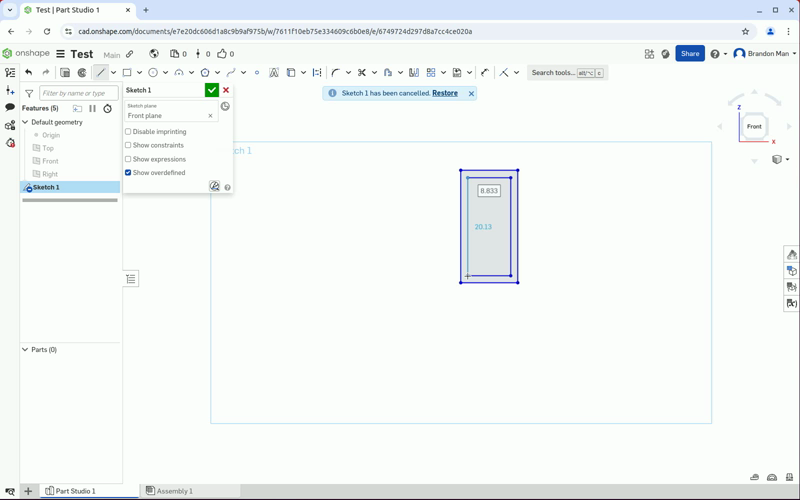
key_up(shift)
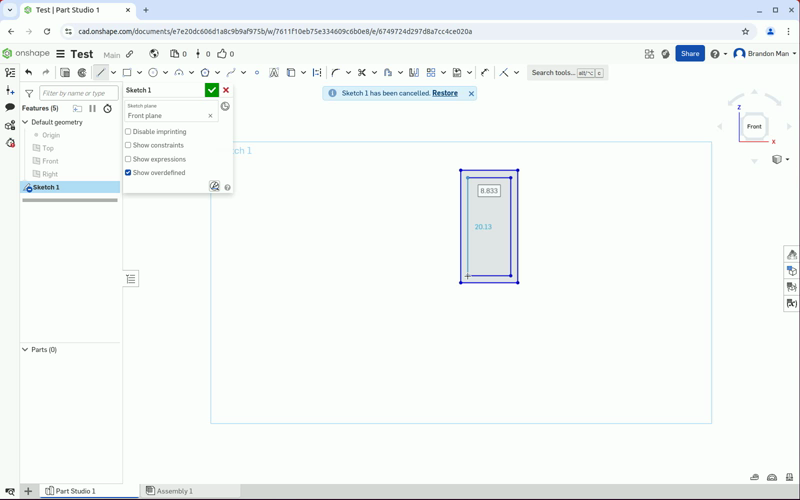
click(467, 275)
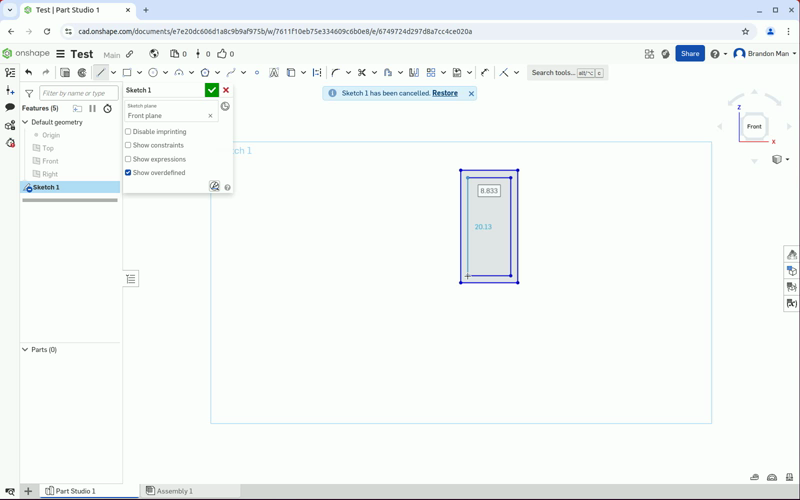
key(esc)
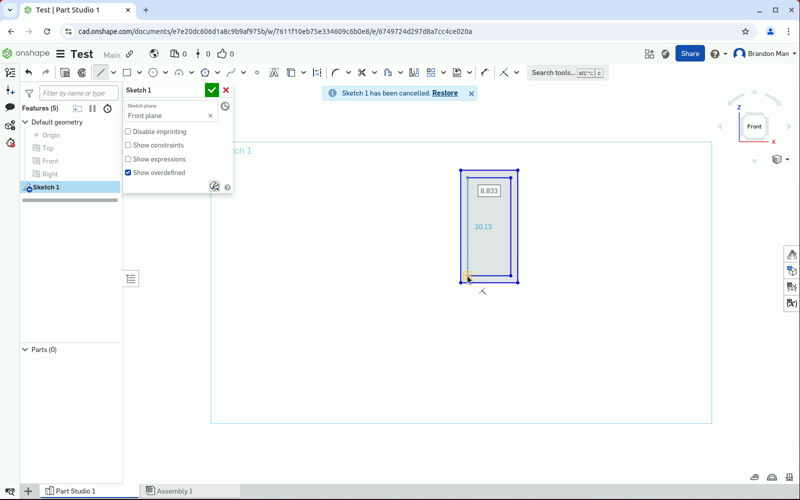
mouse_move(464, 265)
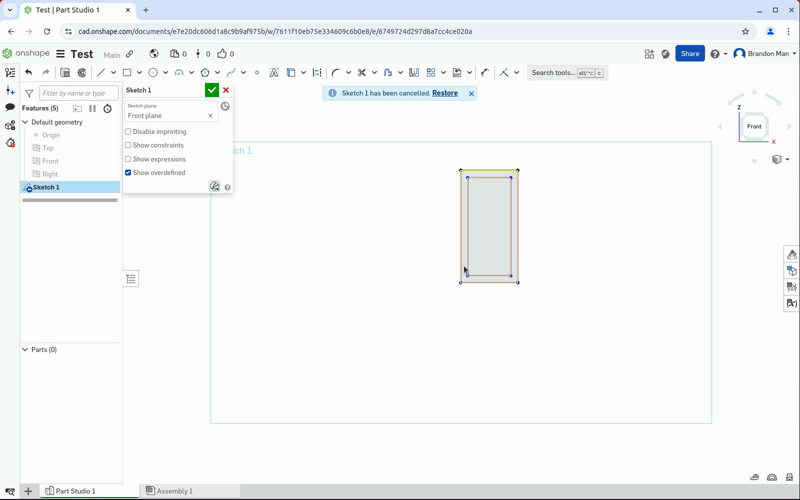
click(464, 265)
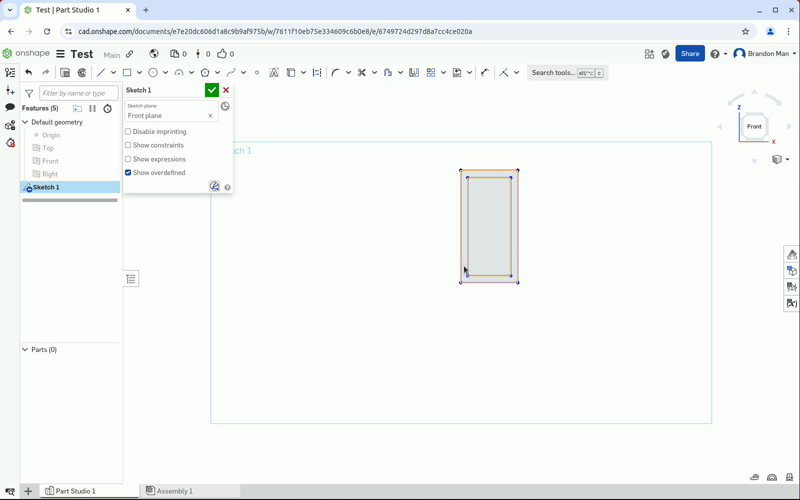
mouse_move(73, 352)
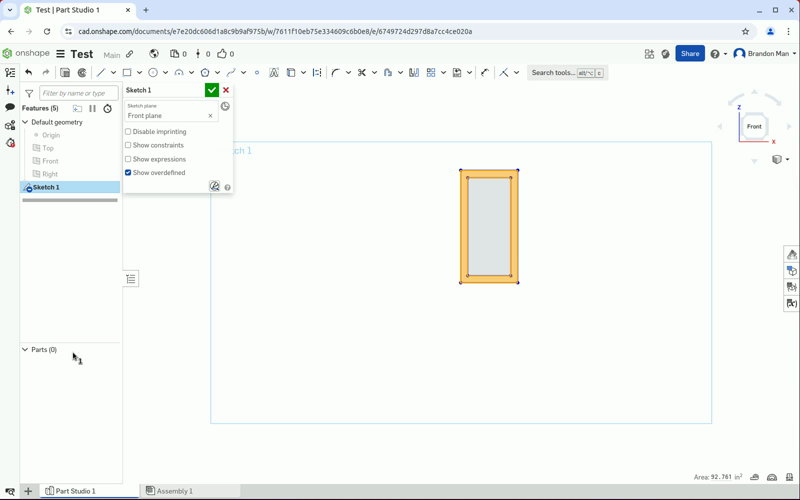
key(shift+y)
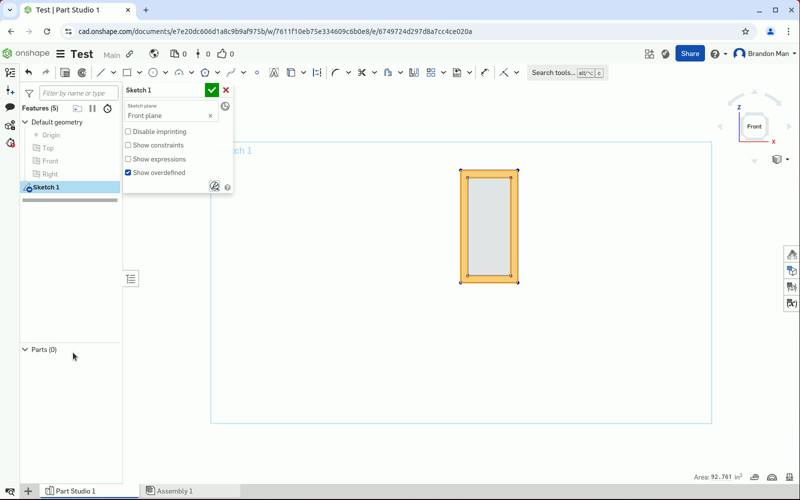
key(shift+e)
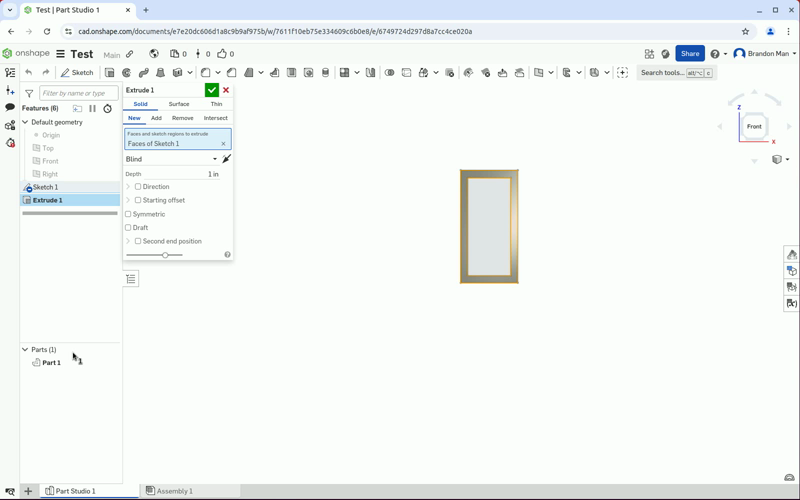
mouse_move(143, 106)
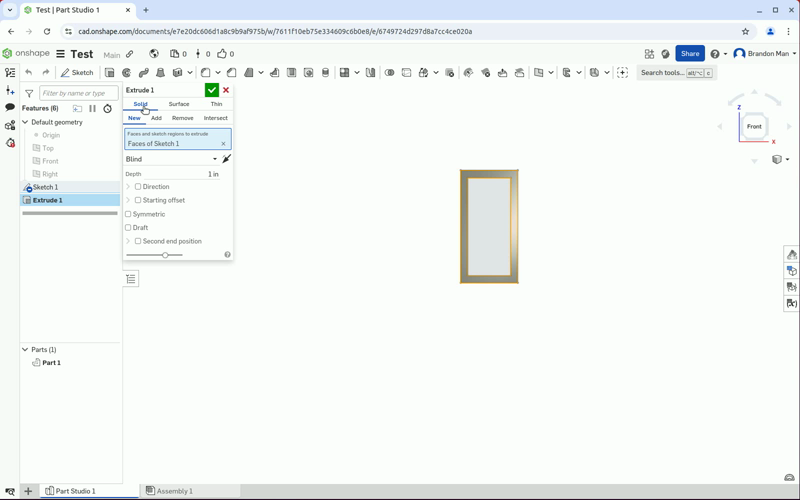
click(143, 106)
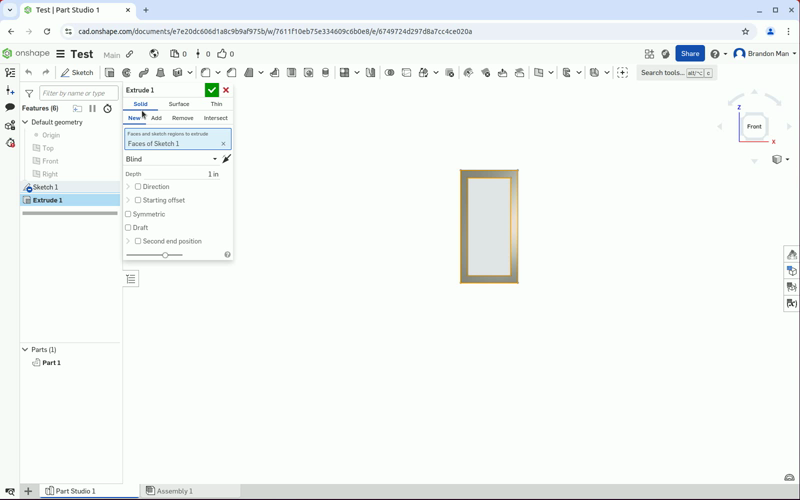
mouse_move(137, 120)
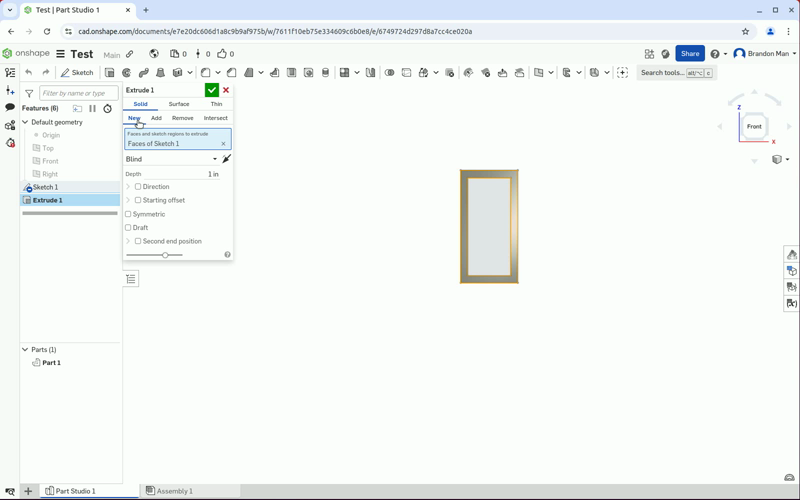
click(137, 120)
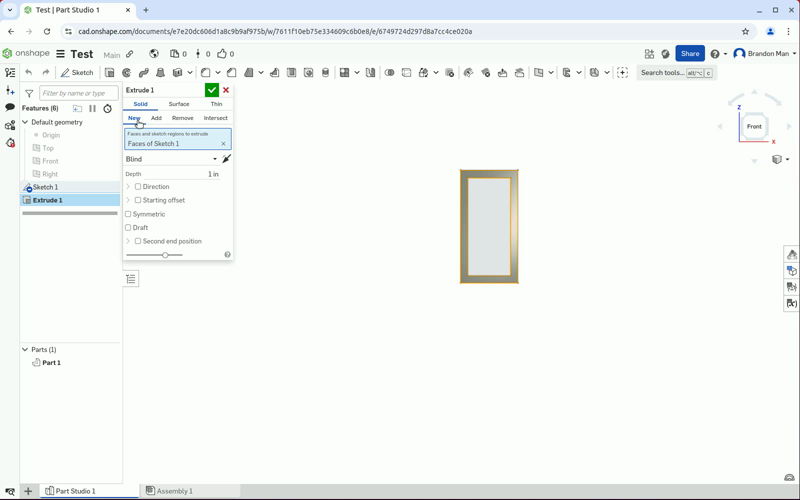
key(tab, 4)
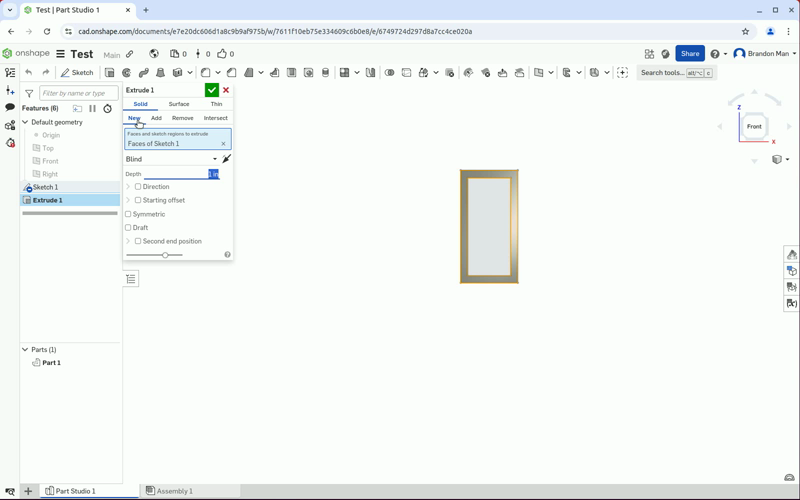
text(23.108)
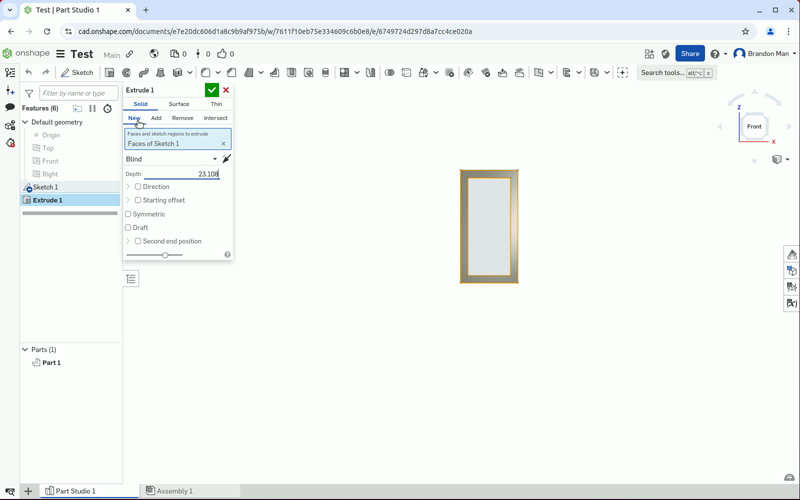
key(enter)
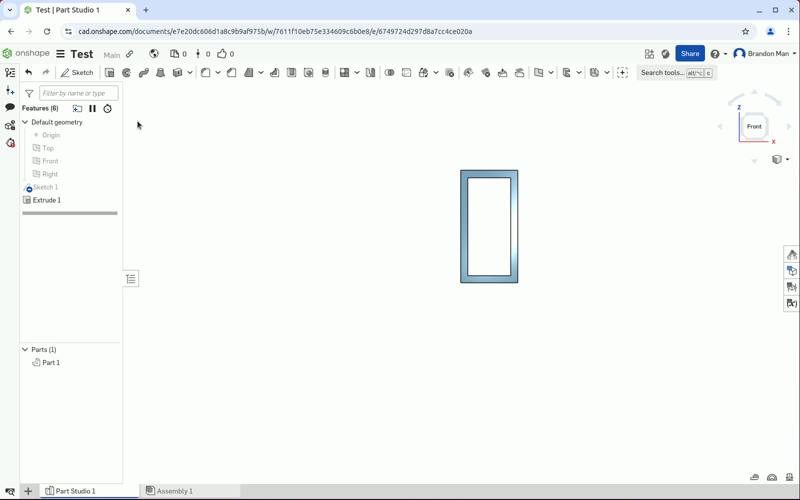
key(shift+h)
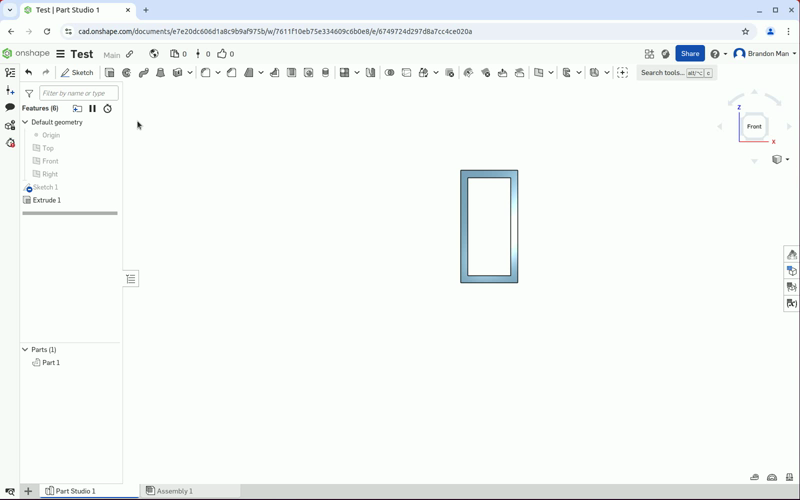
key(shift+h)
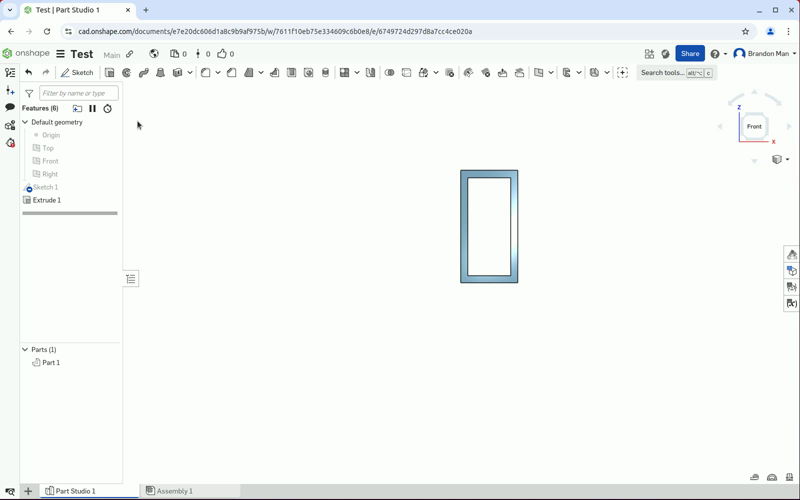
mouse_move(73, 189)
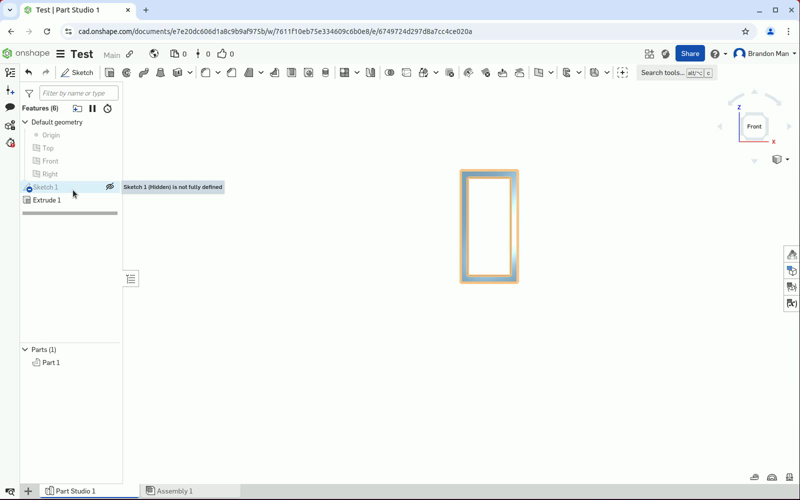
click(73, 189)
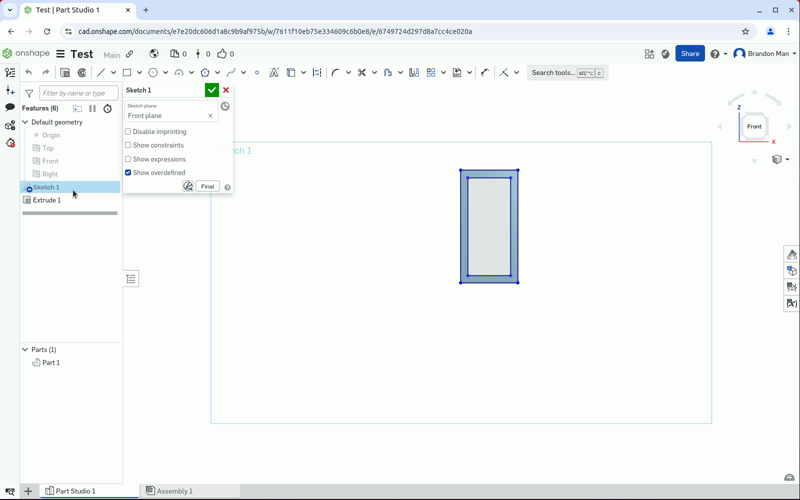
mouse_move(229, 92)
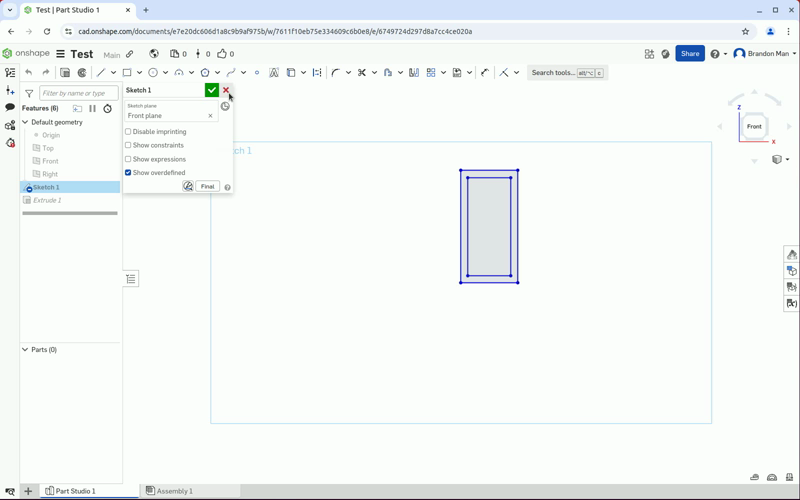
click(229, 92)
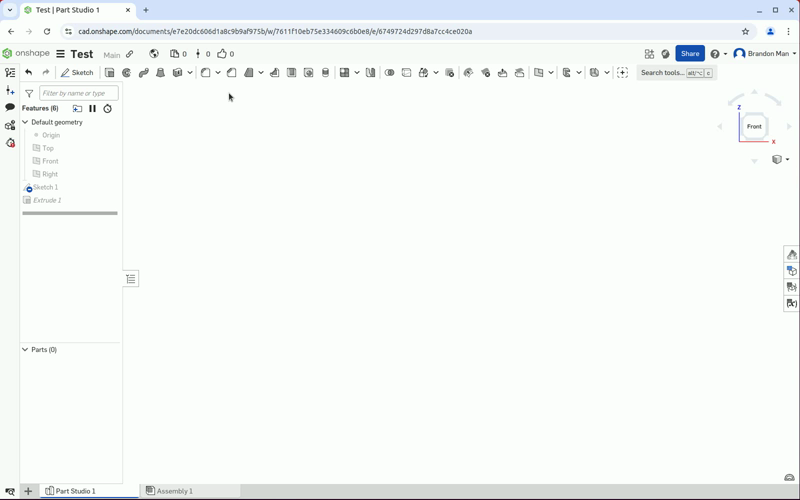
mouse_move(73, 352)
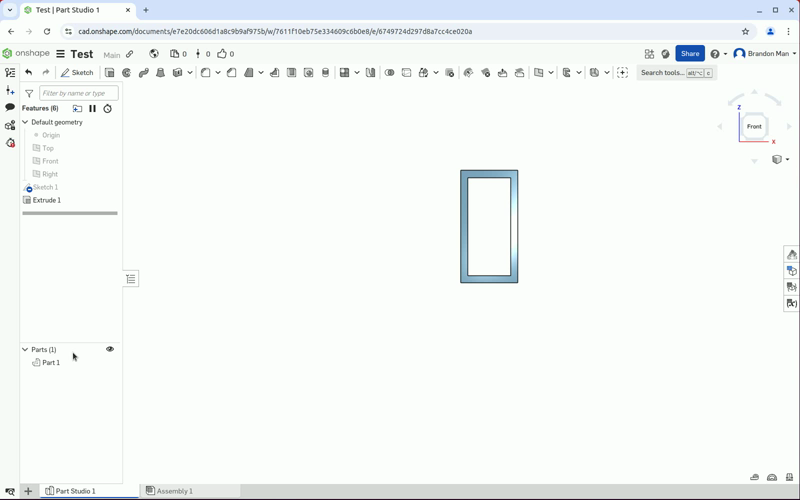
key(y)
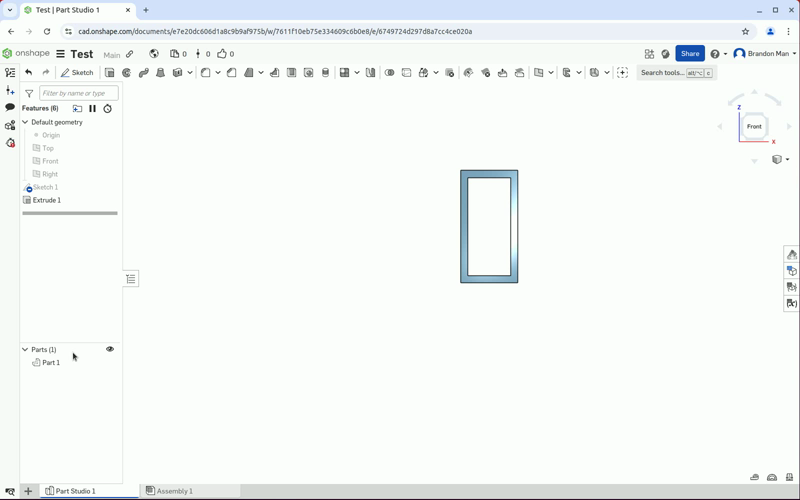
key(shift+p)
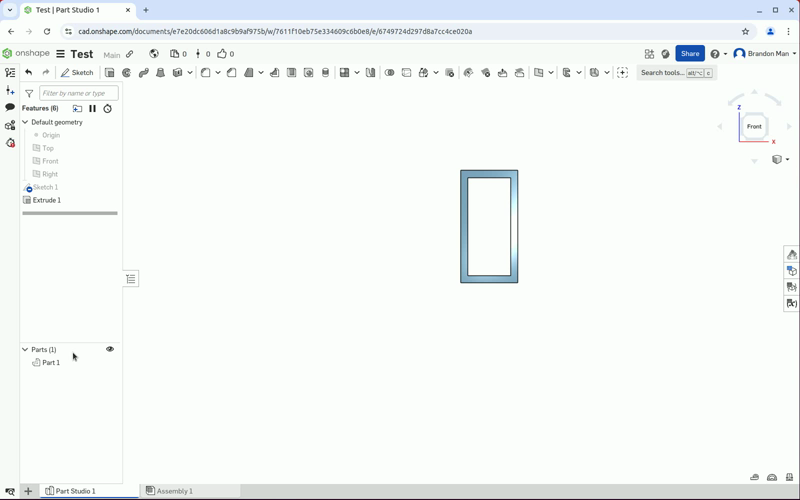
key(space)
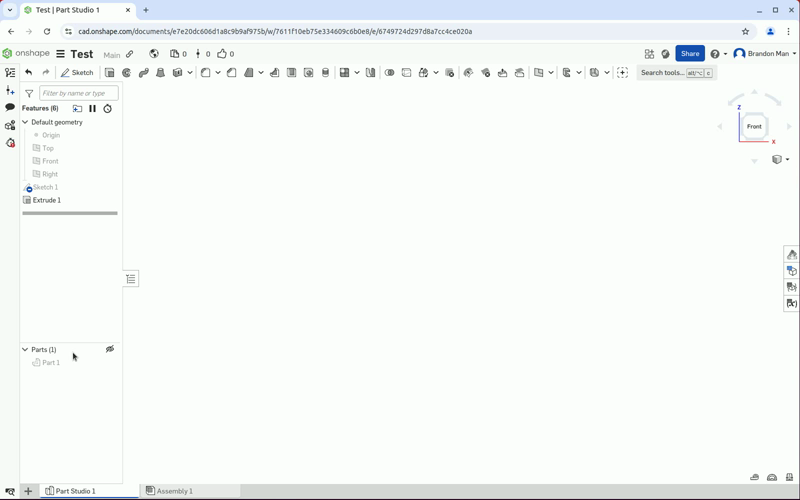
key_down(shift)
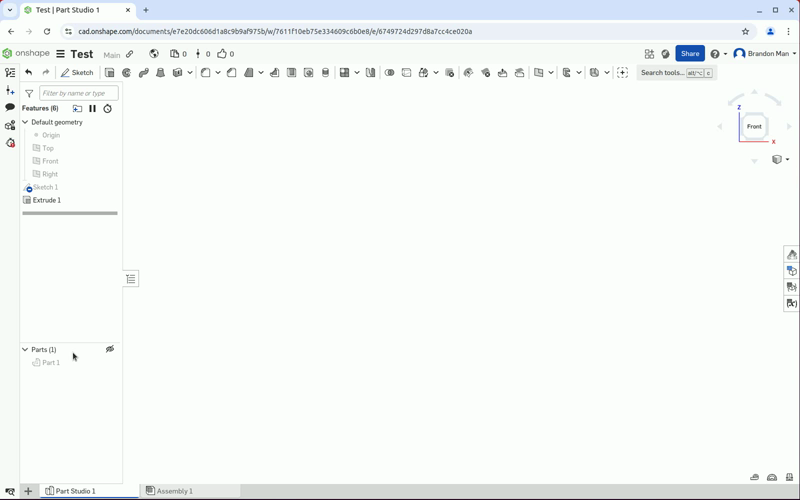
key(down)
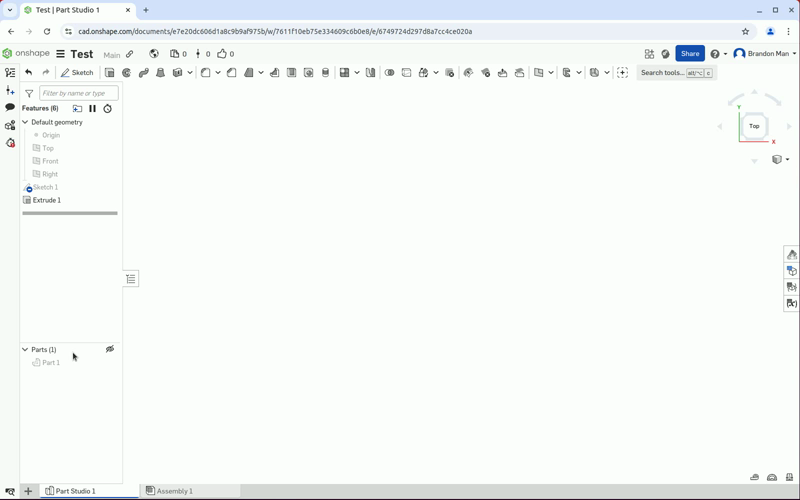
key_up(shift)
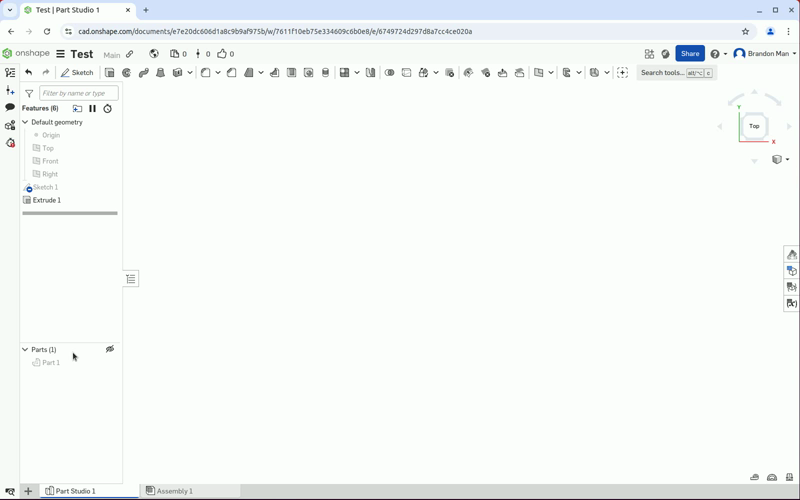
mouse_move(73, 352)
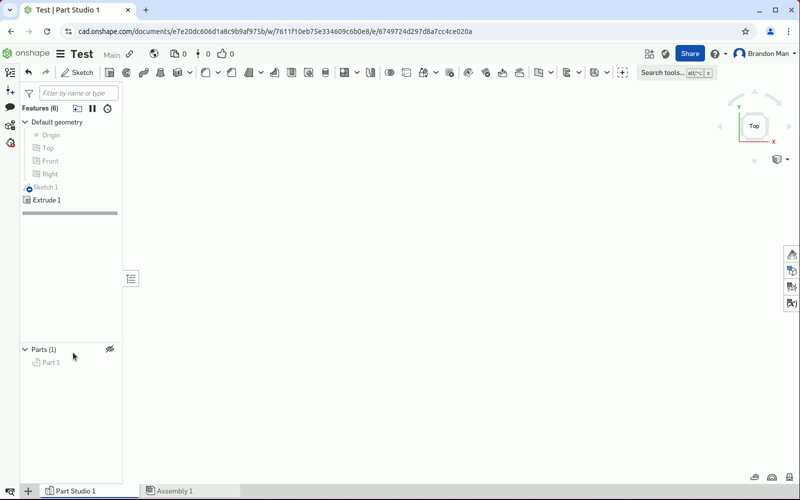
key(shift+y)
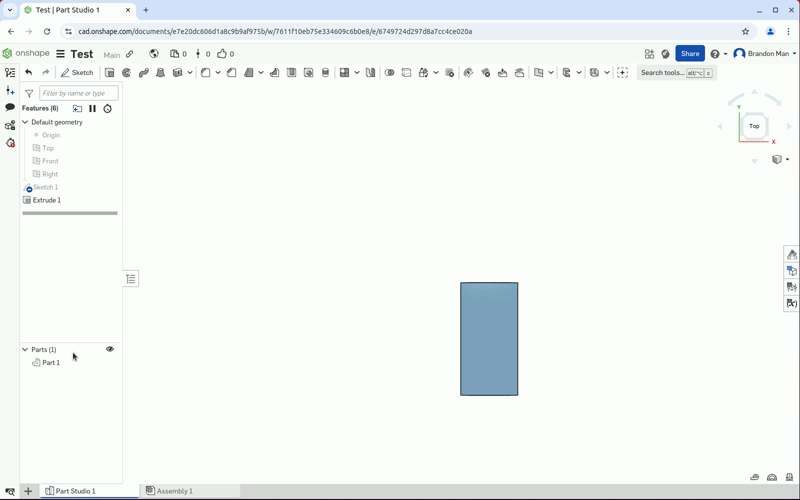
mouse_move(541, 75)
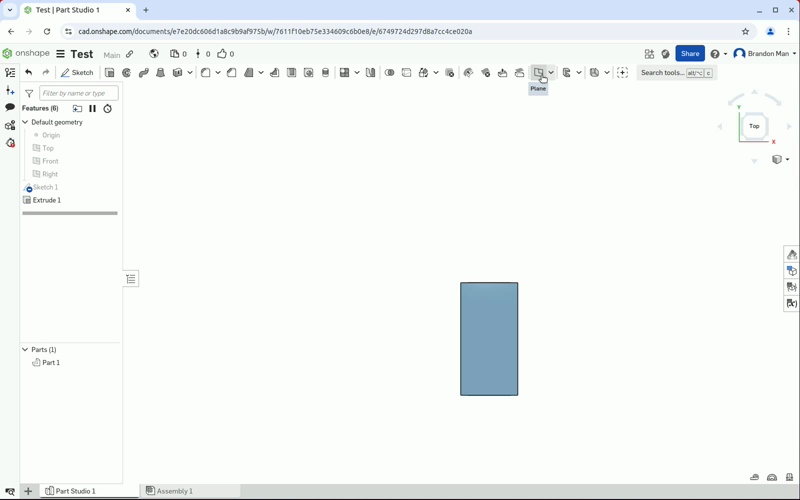
click(541, 75)
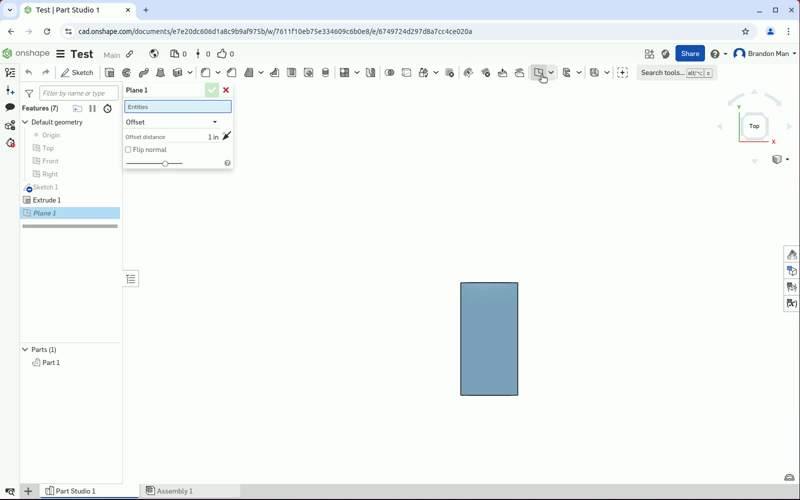
mouse_move(73, 150)
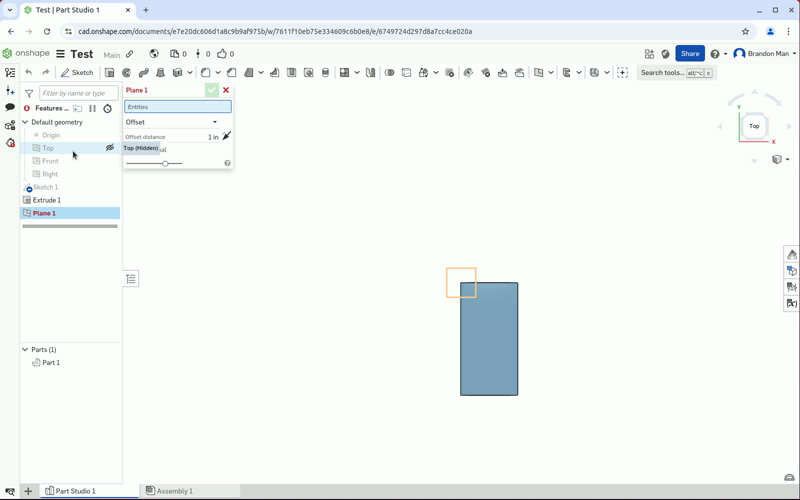
click(73, 150)
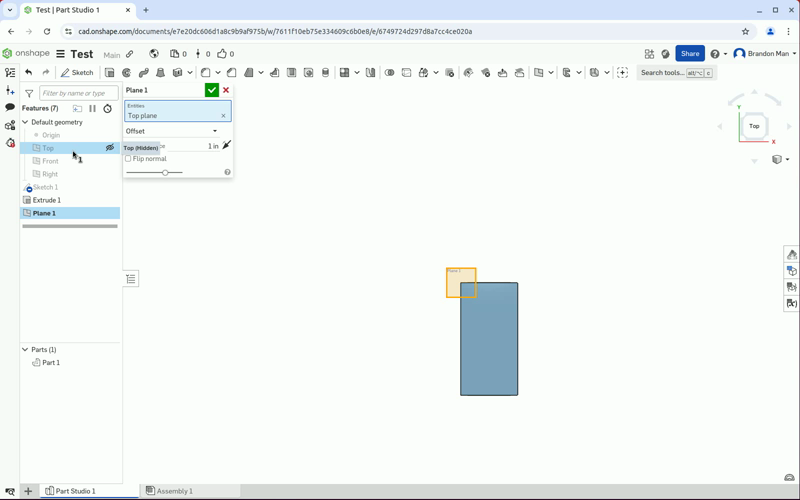
key(tab, 2)
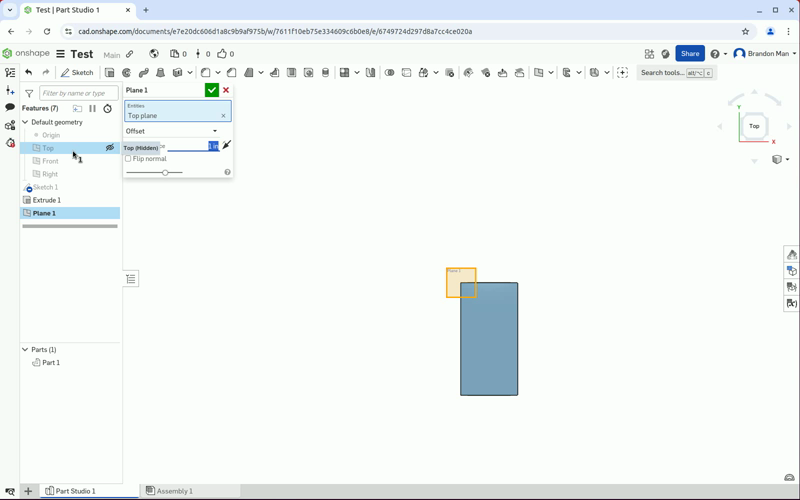
text(23.108)
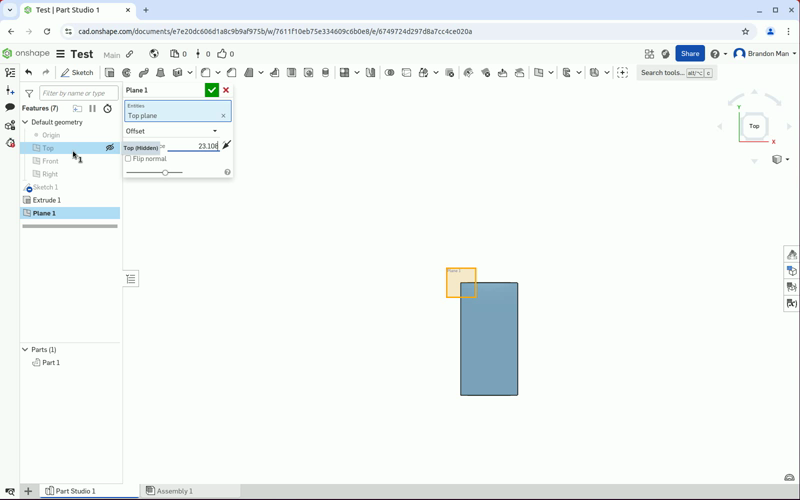
key(enter, 2)
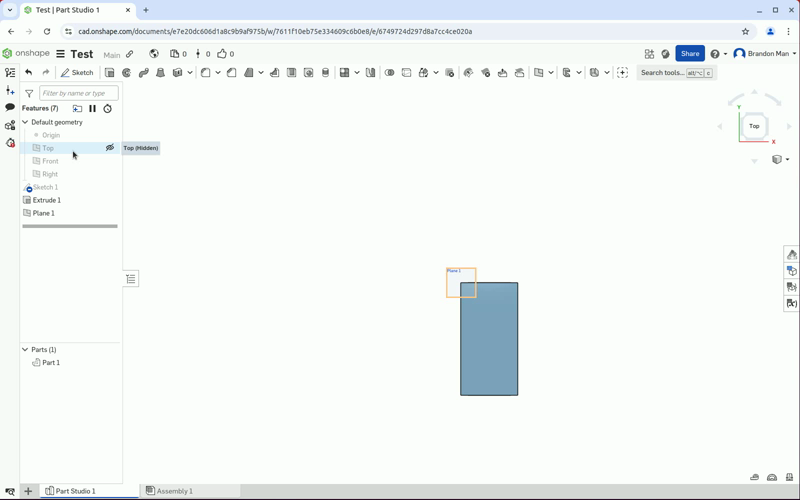
key(shift+s)
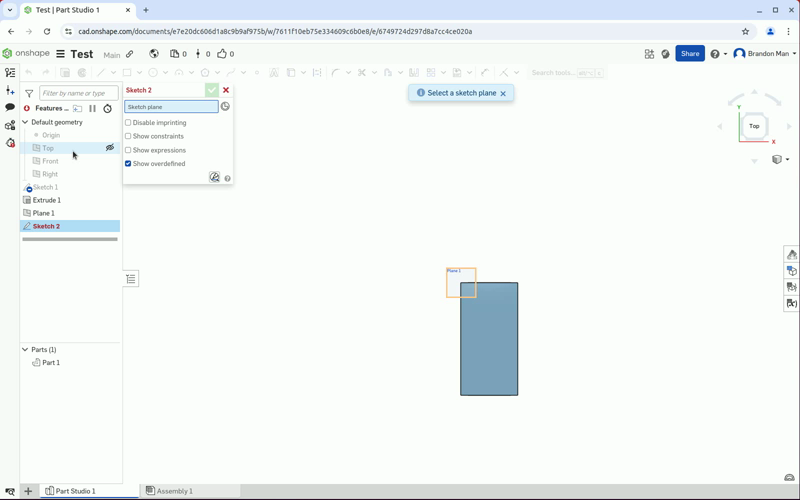
mouse_move(73, 215)
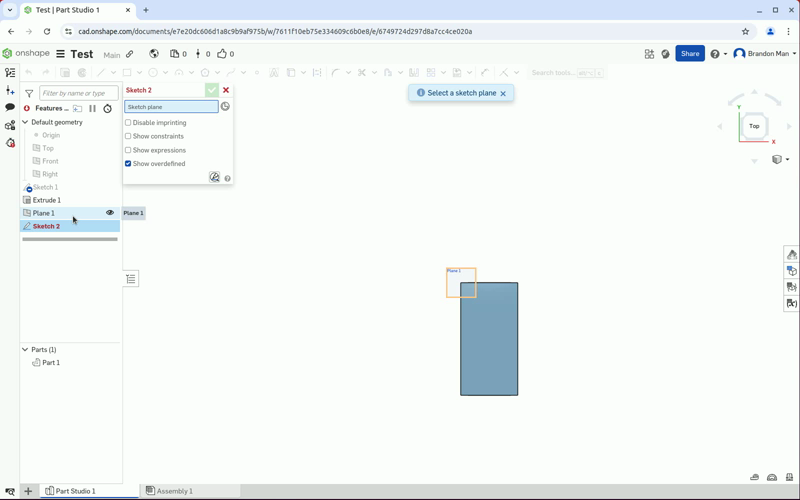
click(73, 215)
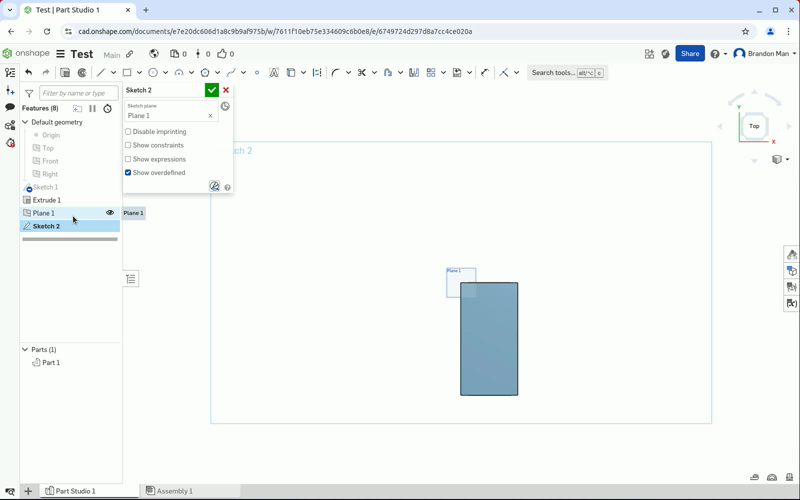
mouse_move(73, 352)
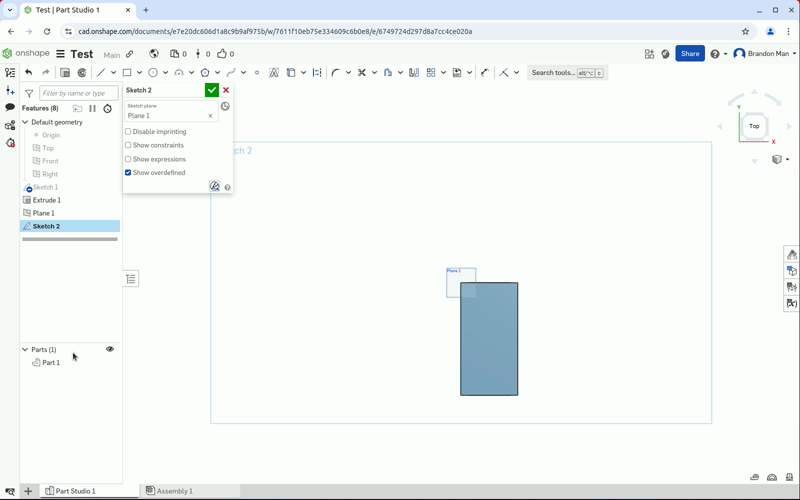
key(y)
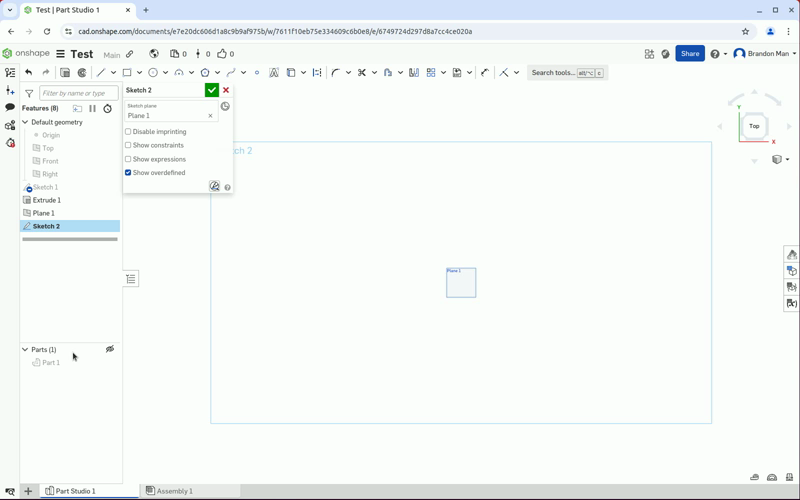
key(c)
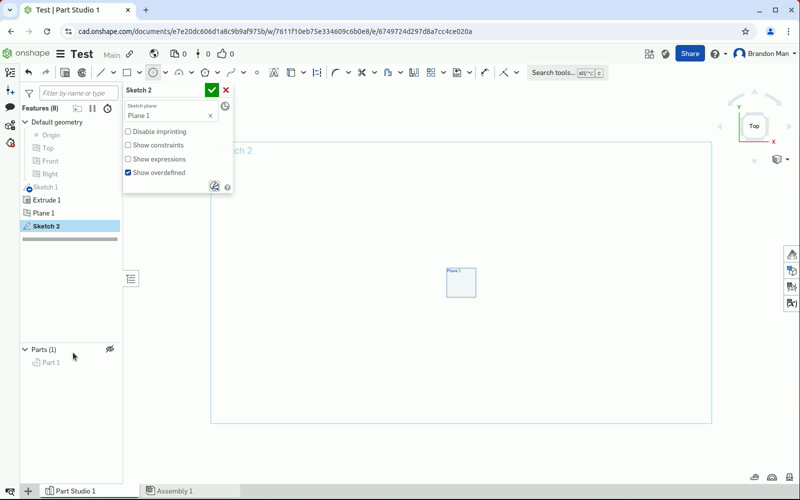
key_down(shift)
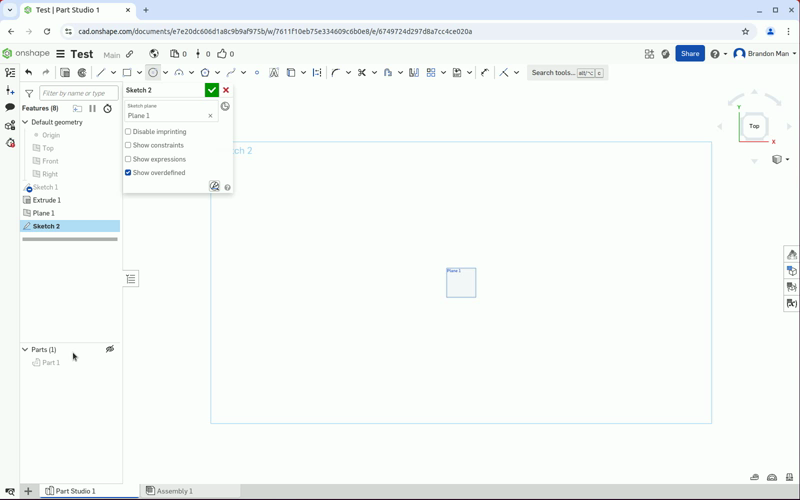
mouse_move(489, 306)
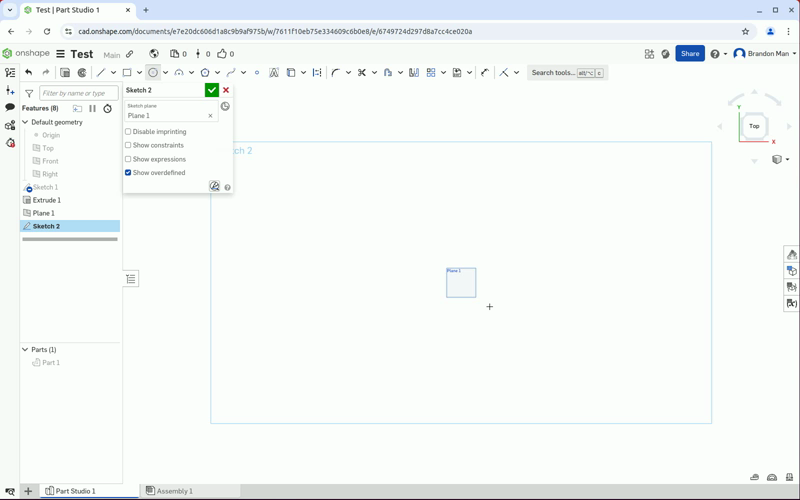
click(489, 306)
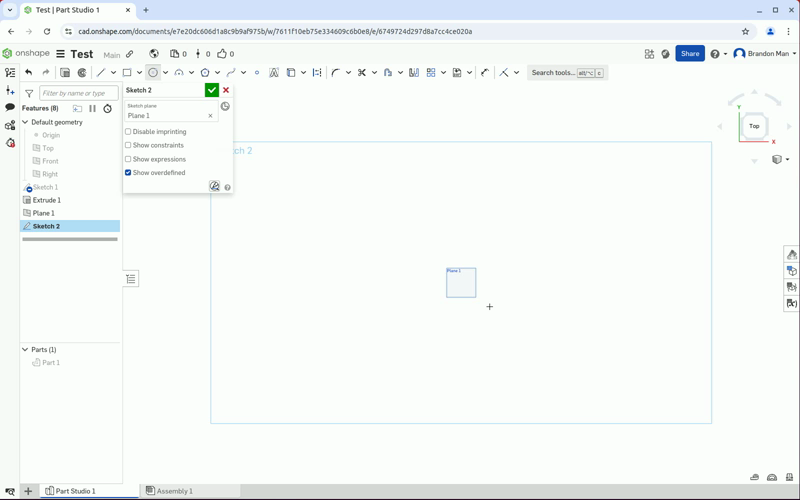
key_up(shift)
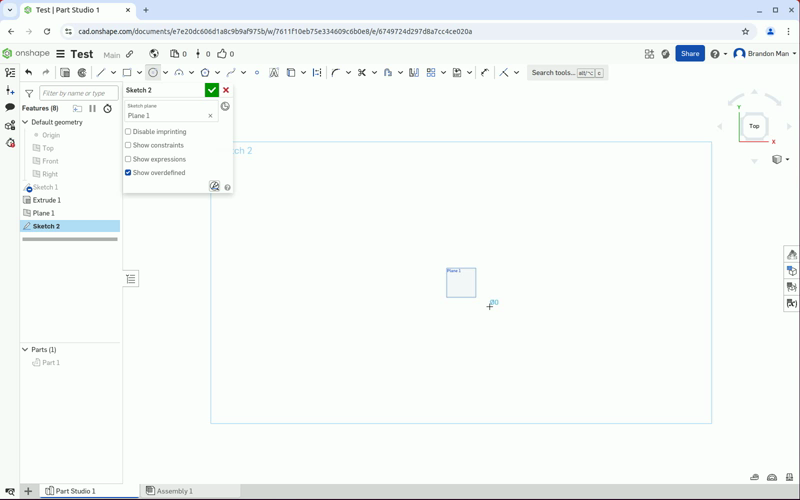
mouse_move(504, 306)
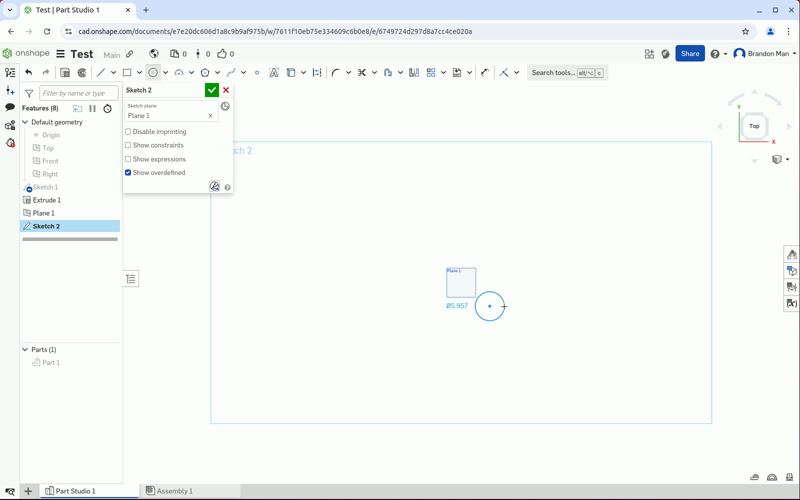
click(504, 306)
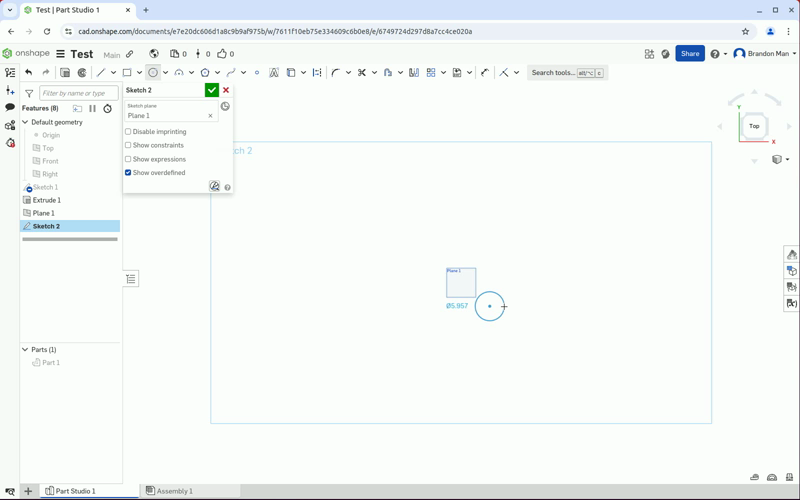
key(esc)
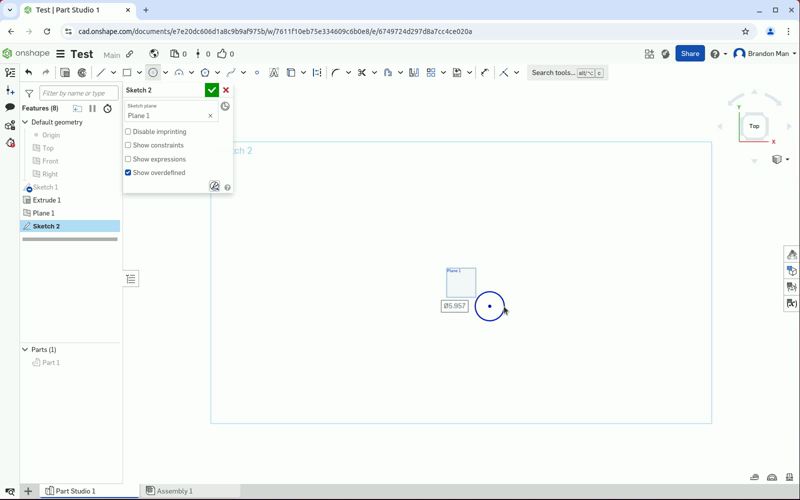
mouse_move(493, 304)
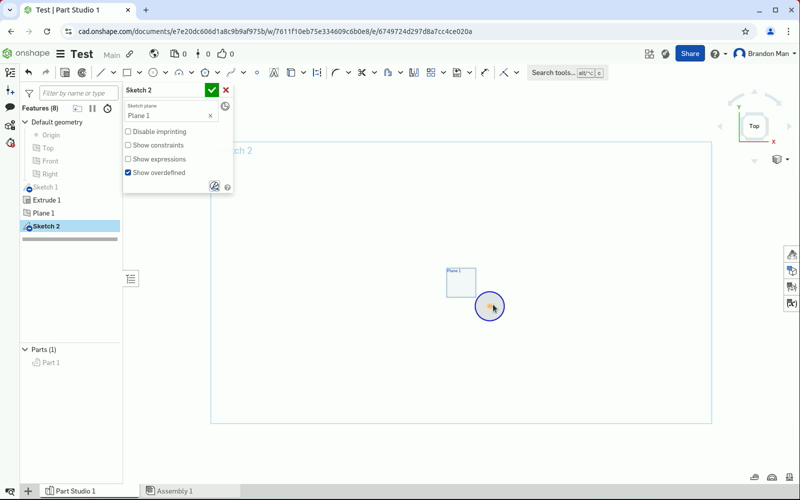
scroll(6)
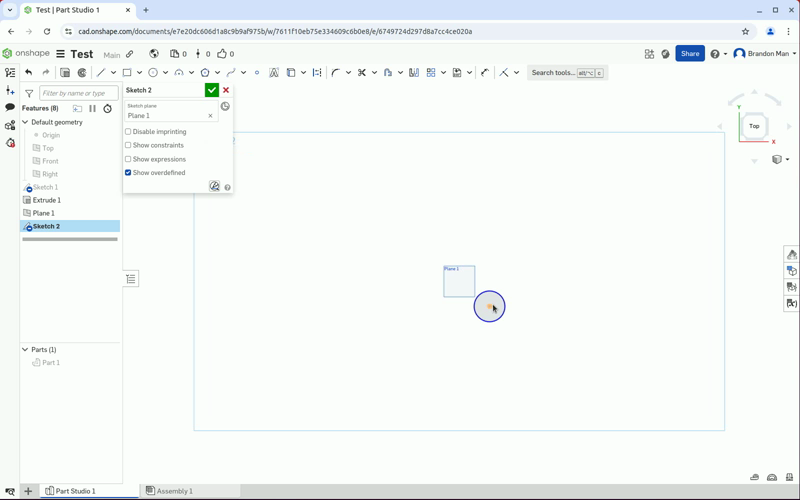
scroll(6)
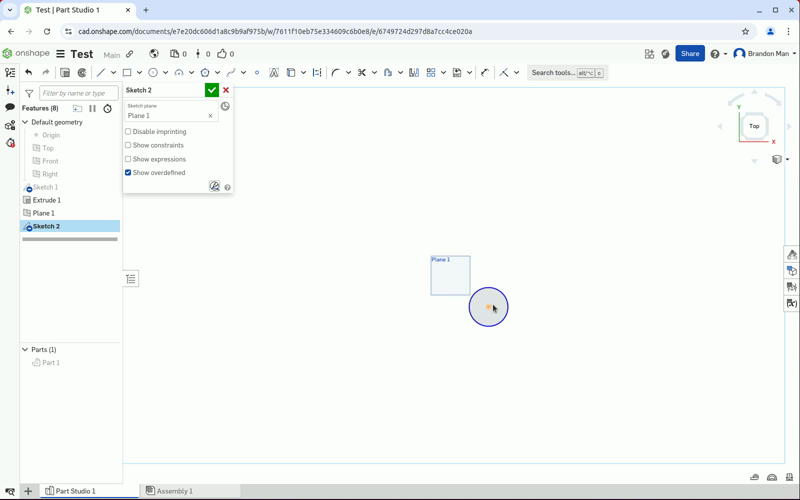
scroll(6)
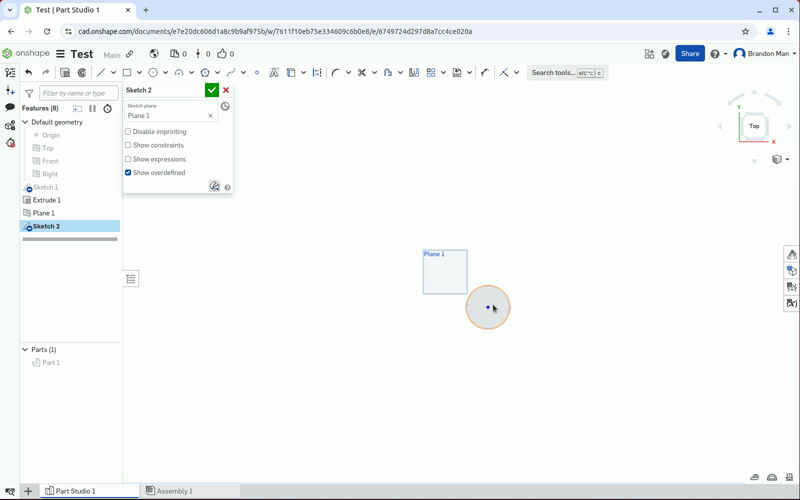
scroll(6)
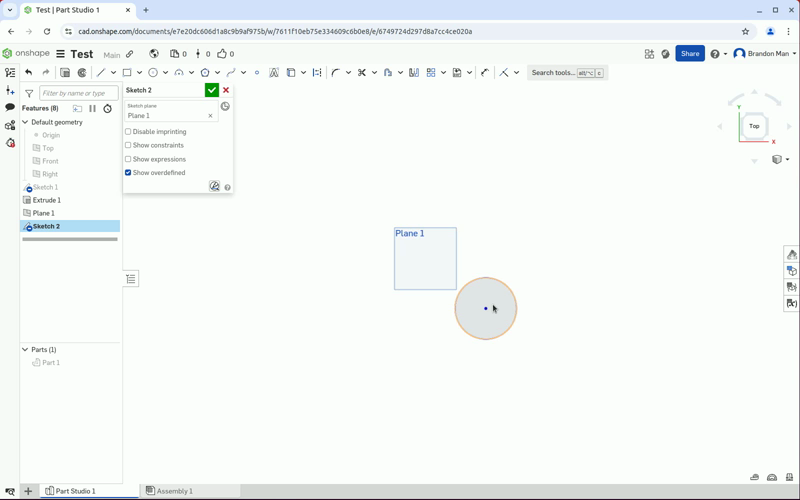
scroll(6)
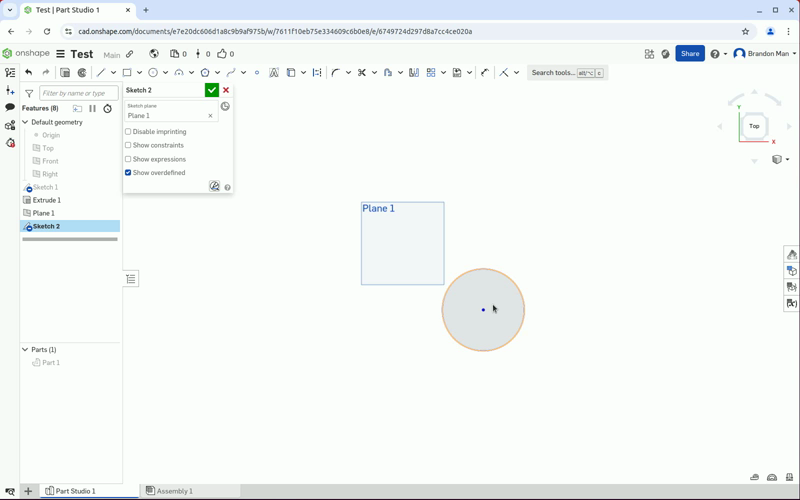
scroll(6)
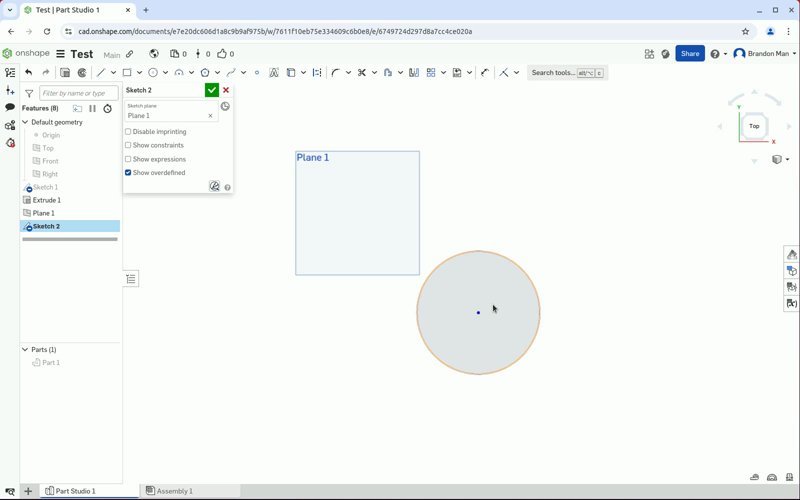
scroll(6)
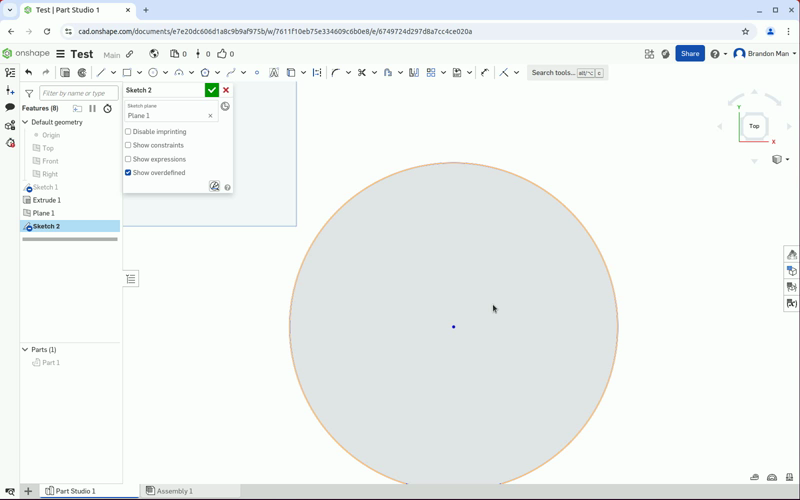
click(493, 304)
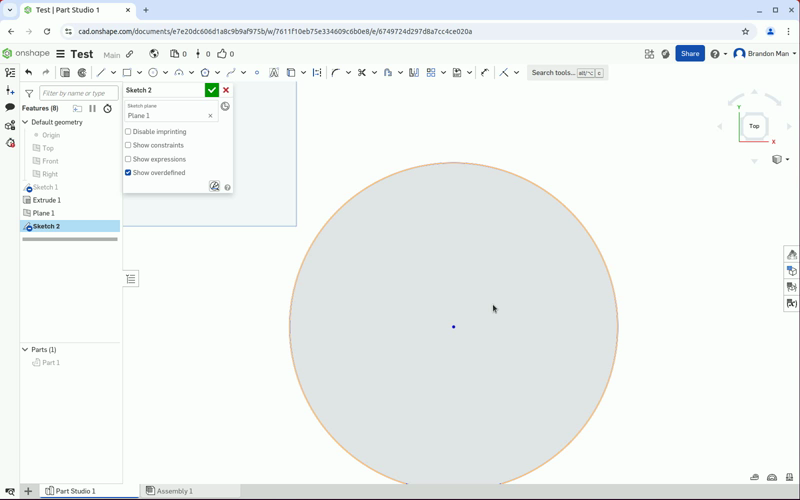
scroll(-6)
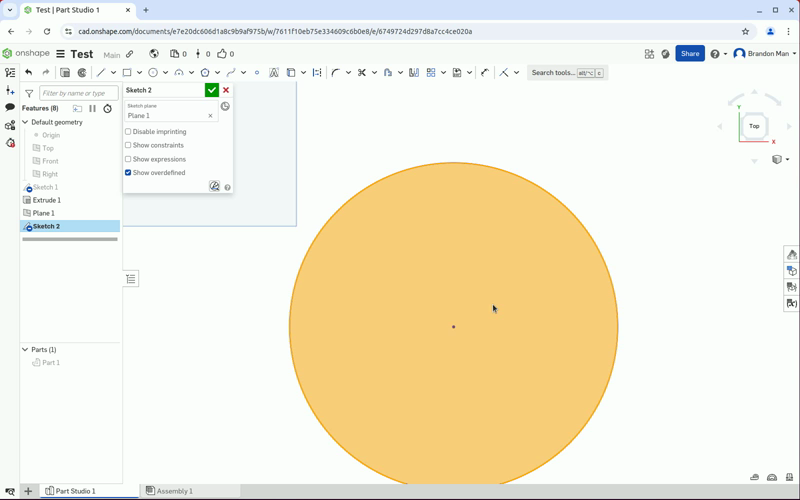
scroll(-6)
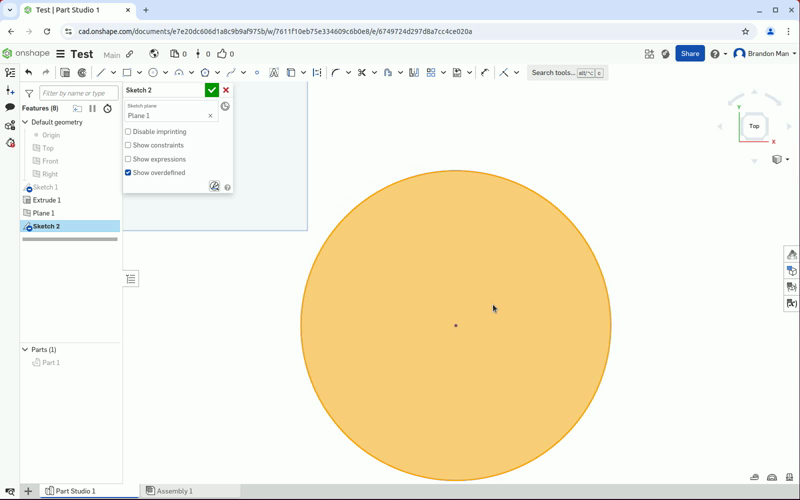
scroll(-6)
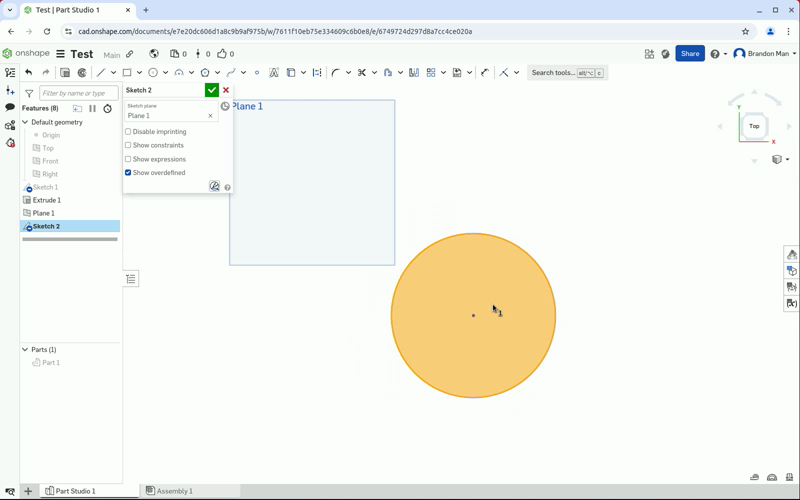
scroll(-6)
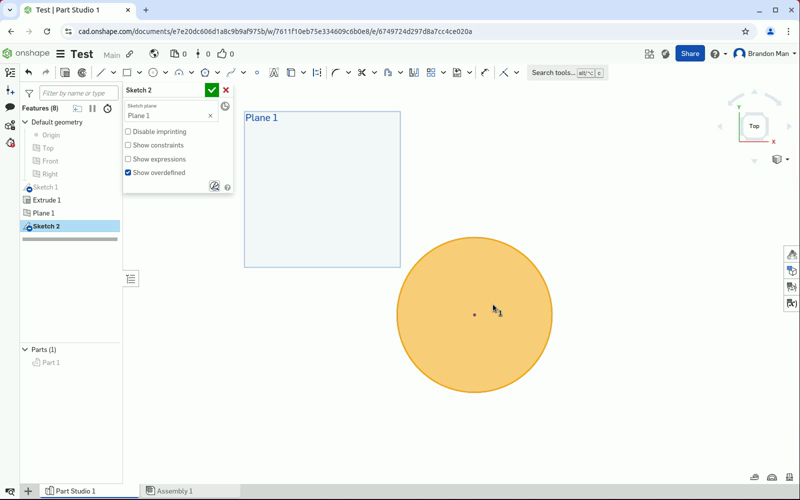
scroll(-6)
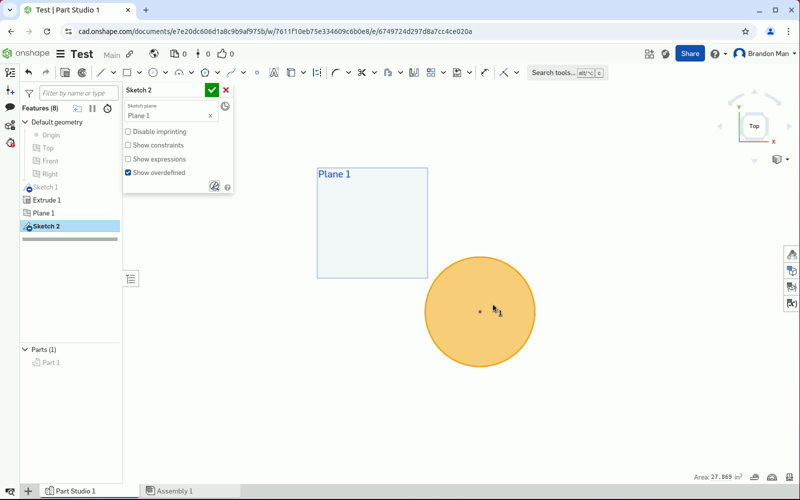
scroll(-6)
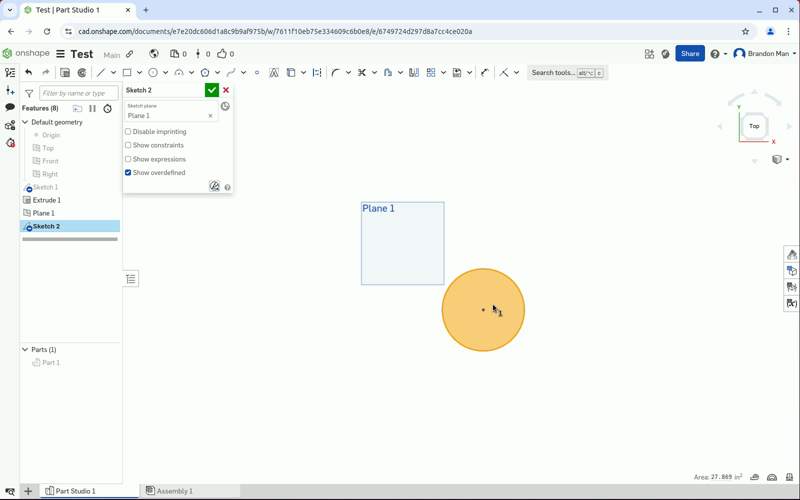
scroll(-6)
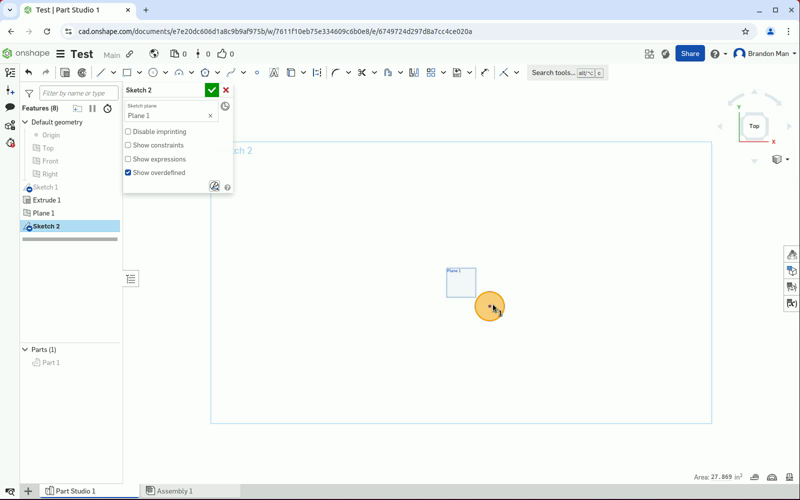
mouse_move(73, 352)
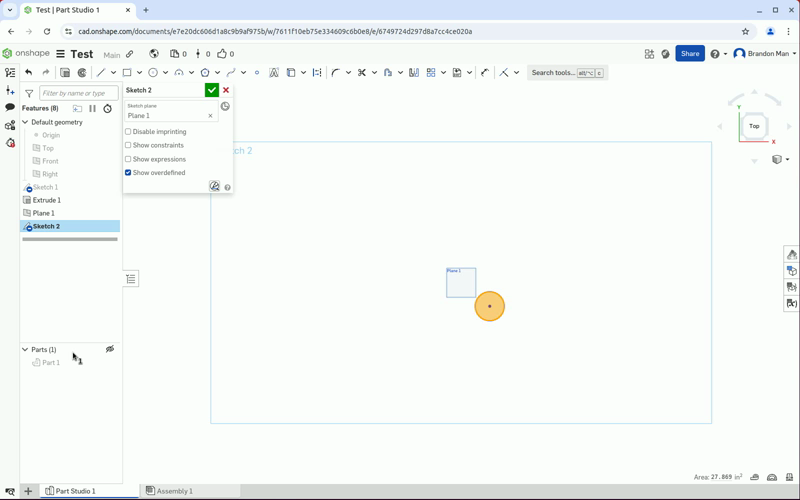
key(shift+y)
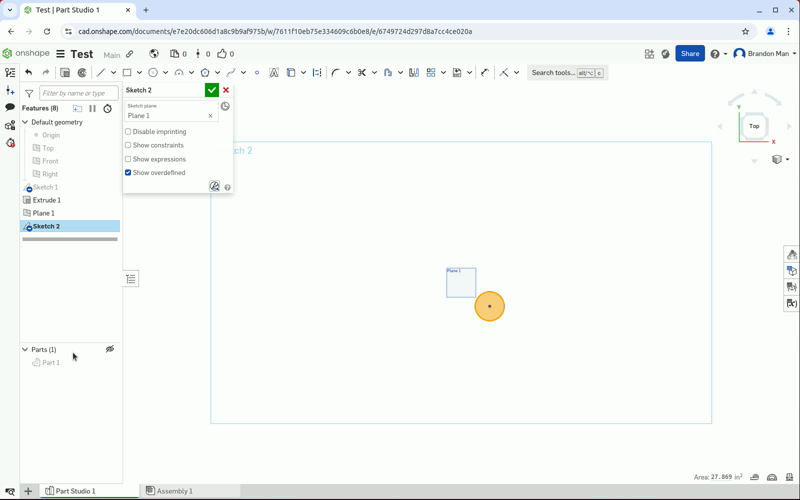
key(shift+e)
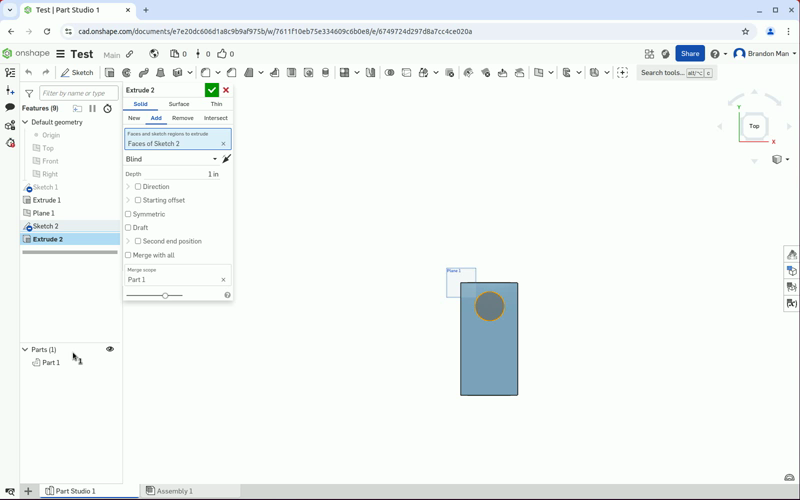
mouse_move(143, 106)
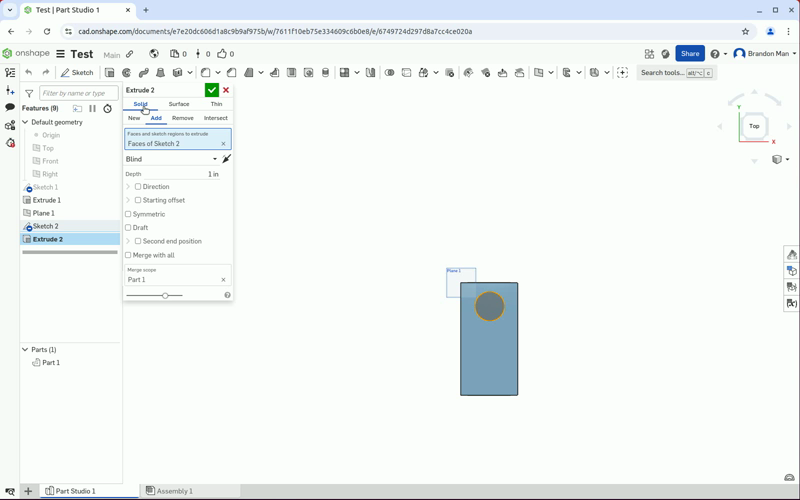
click(143, 106)
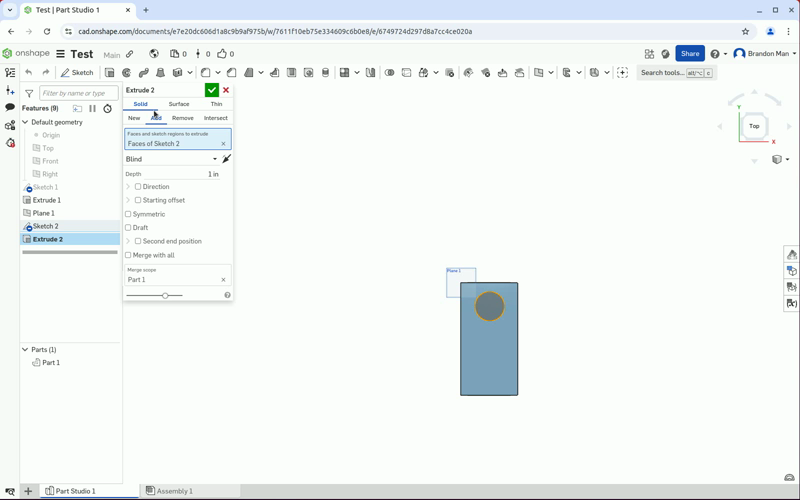
mouse_move(186, 120)
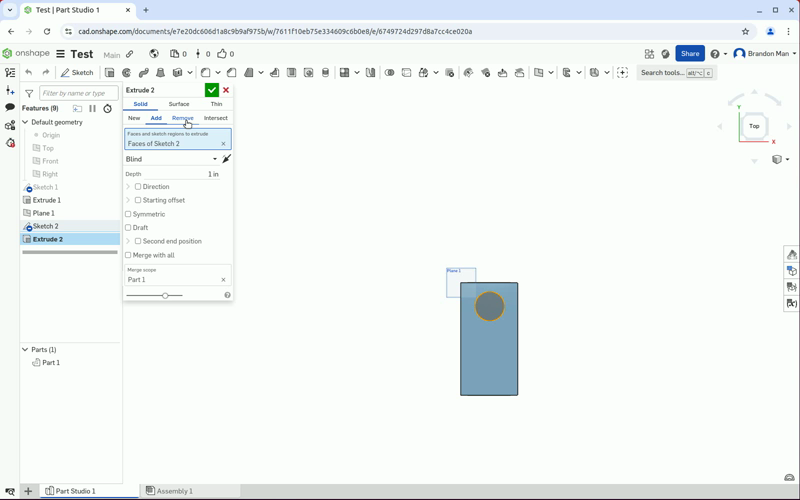
click(186, 120)
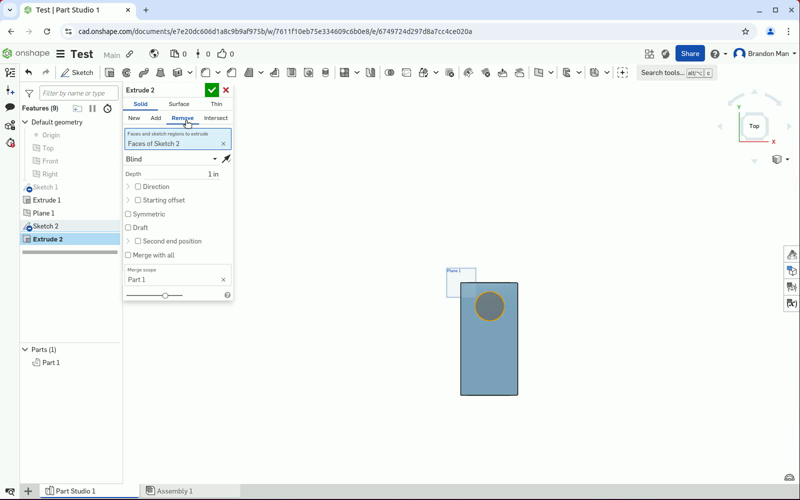
key(tab, 4)
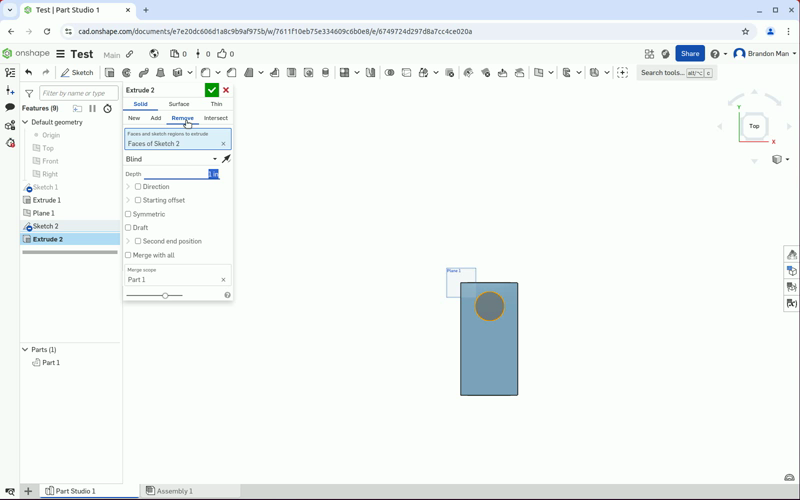
text(23.108)
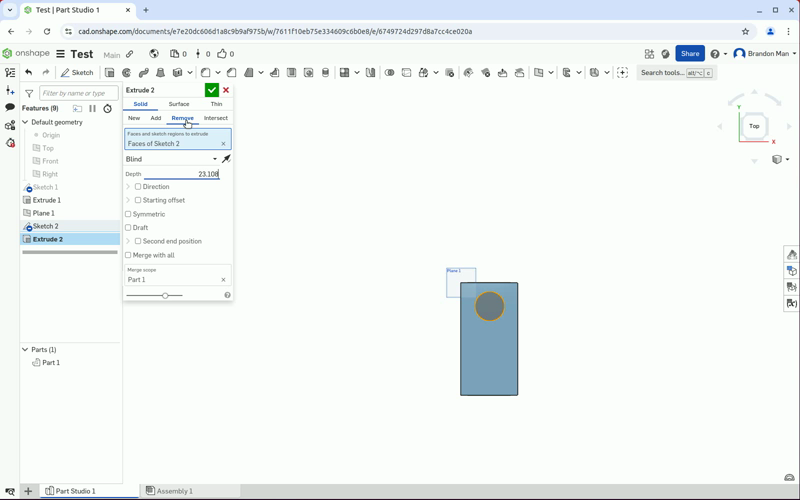
key(tab, 6)
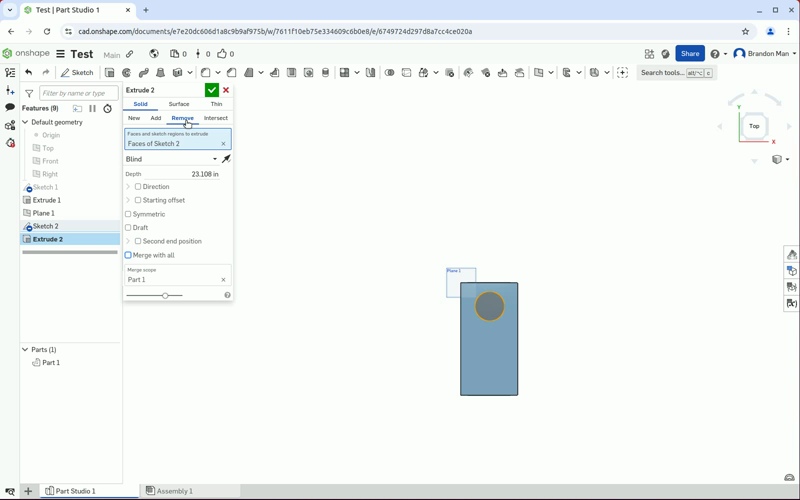
key(space)
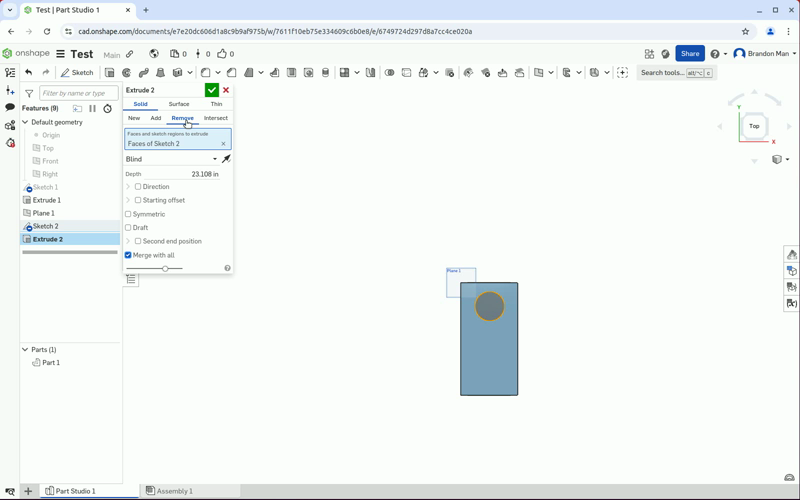
key(enter)
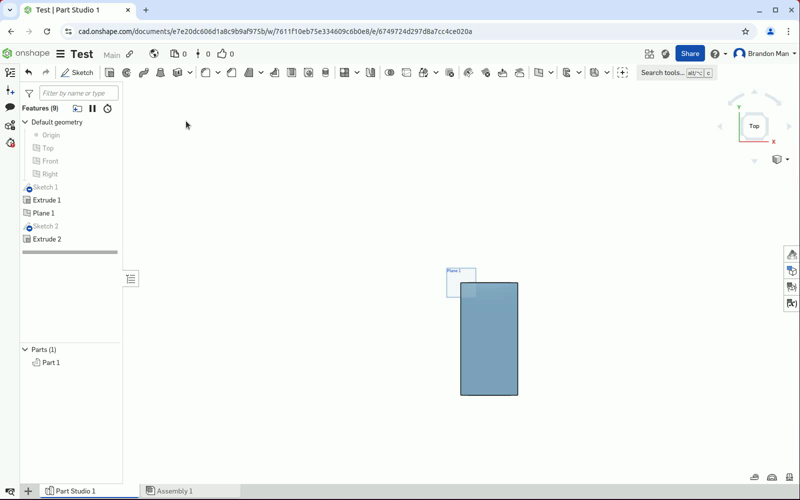
key(shift+h)
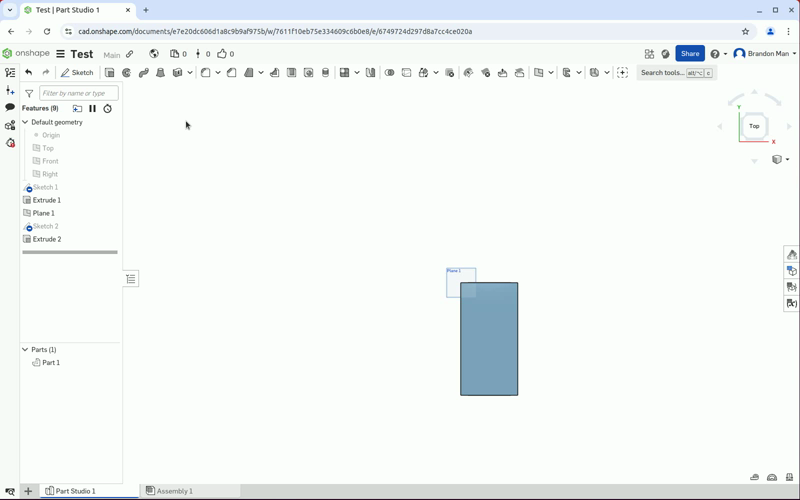
key(shift+h)
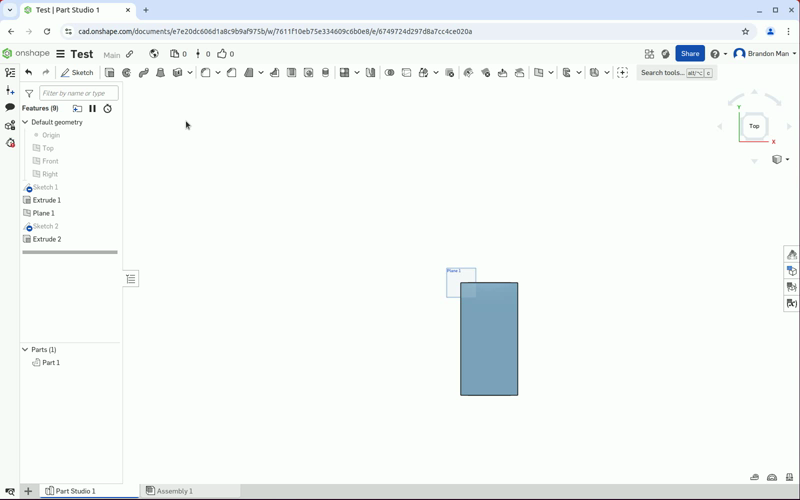
key(shift+7)
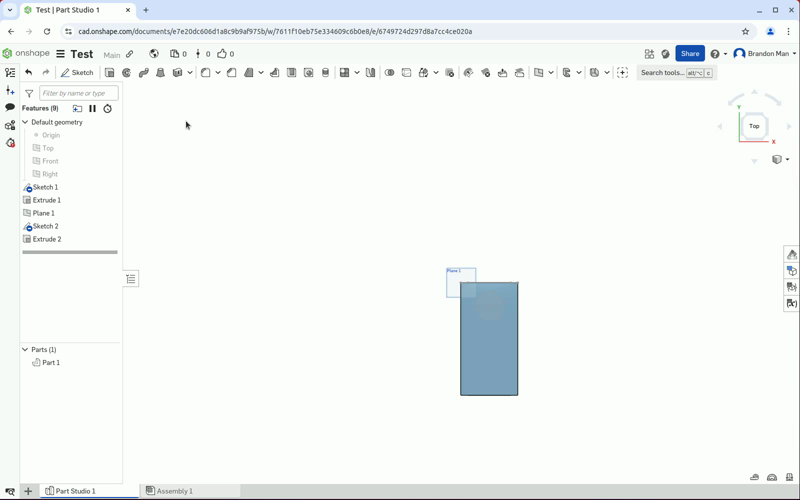
key(up, 3)
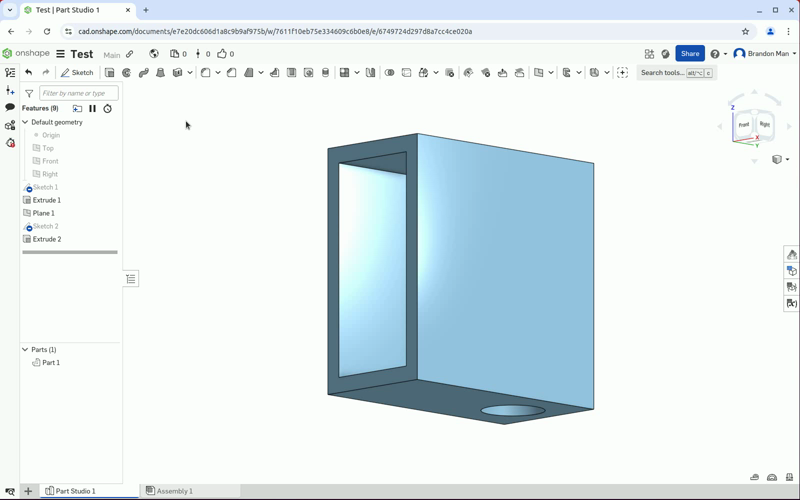
key(left, 3)
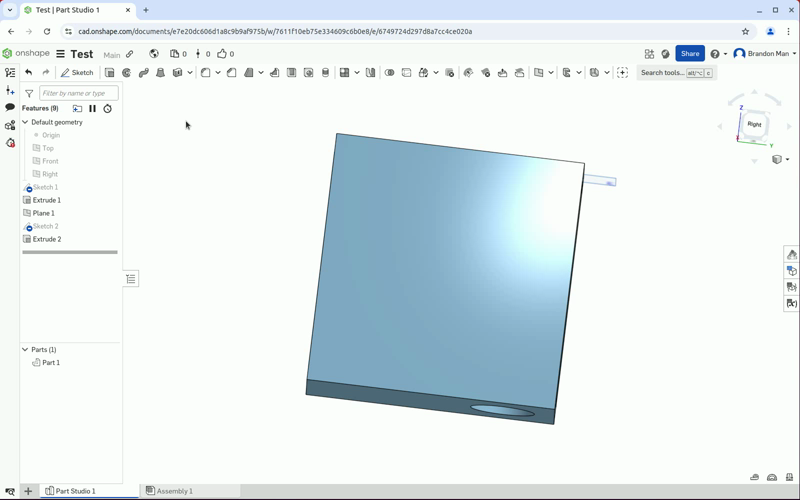
key(right, 3)
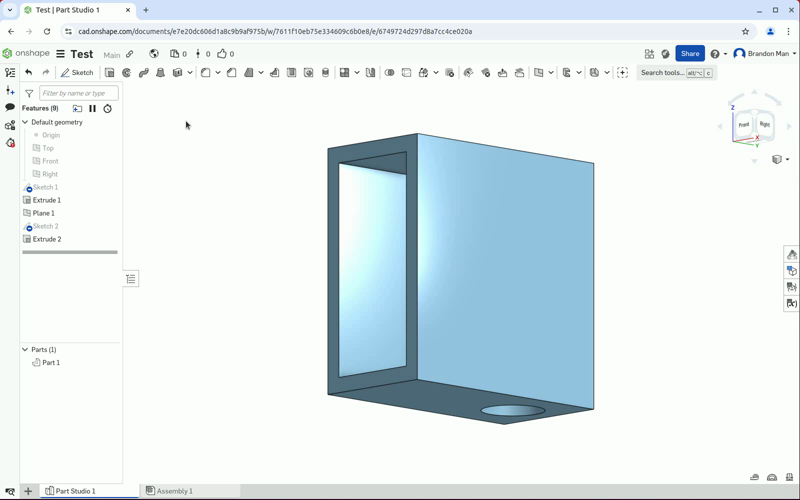
key(down, 3)
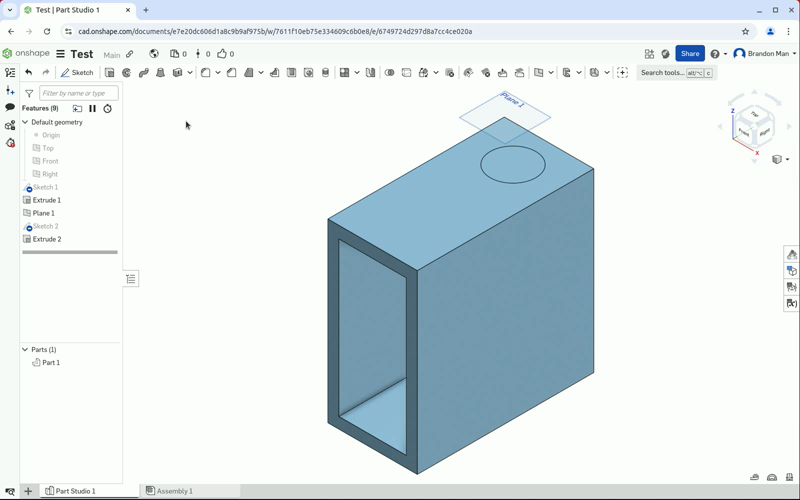
mouse_move(73, 189)
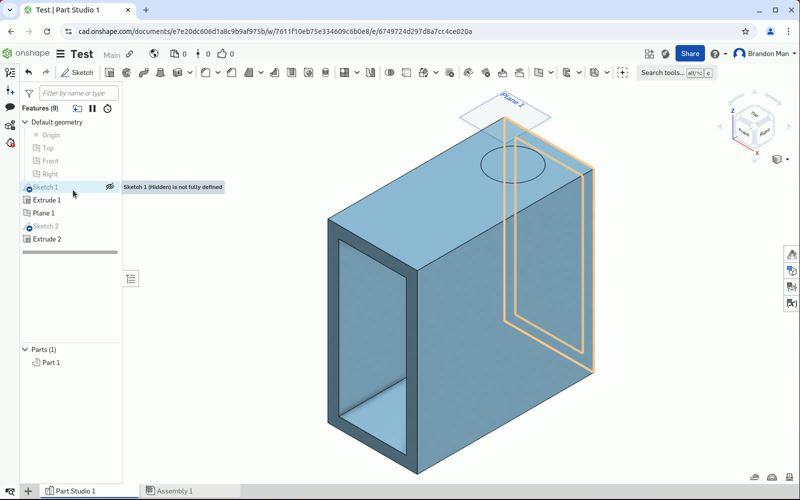
click(73, 189)